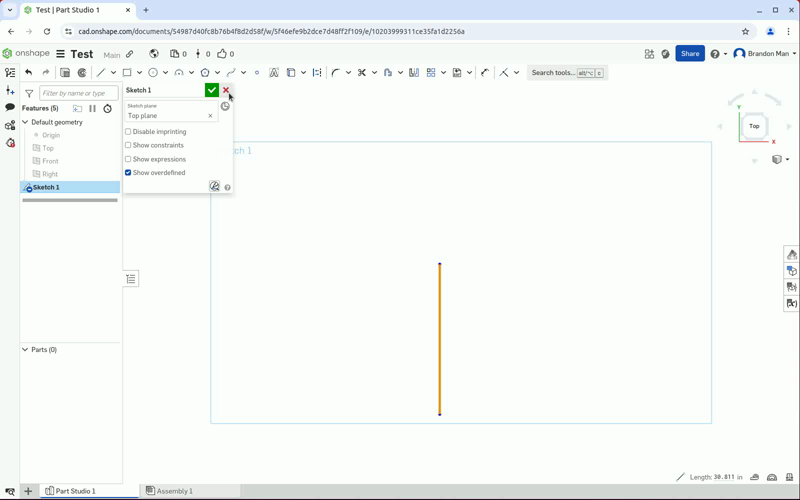
key(shift+h)
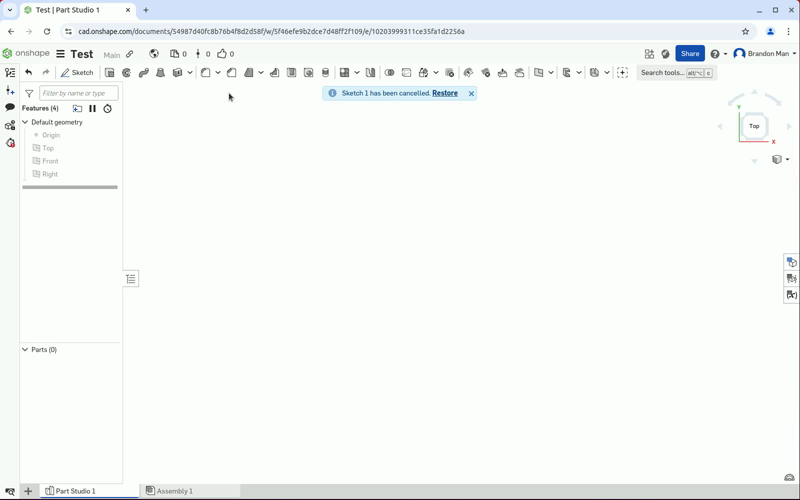
mouse_move(73, 352)
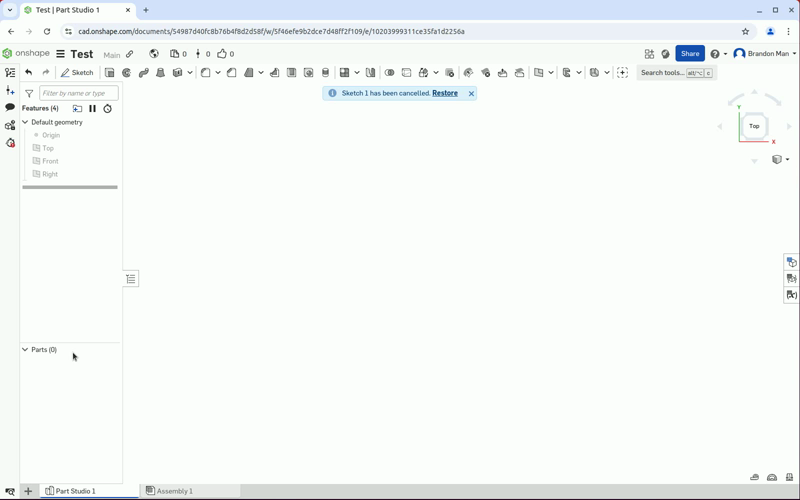
key(y)
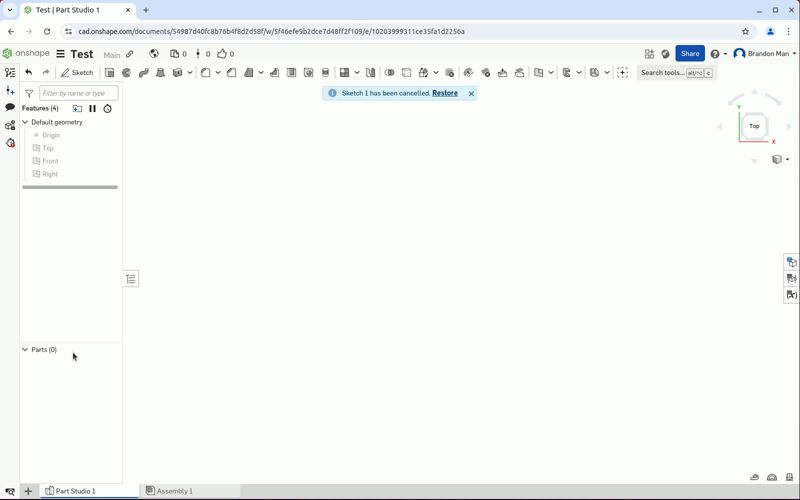
key(shift+p)
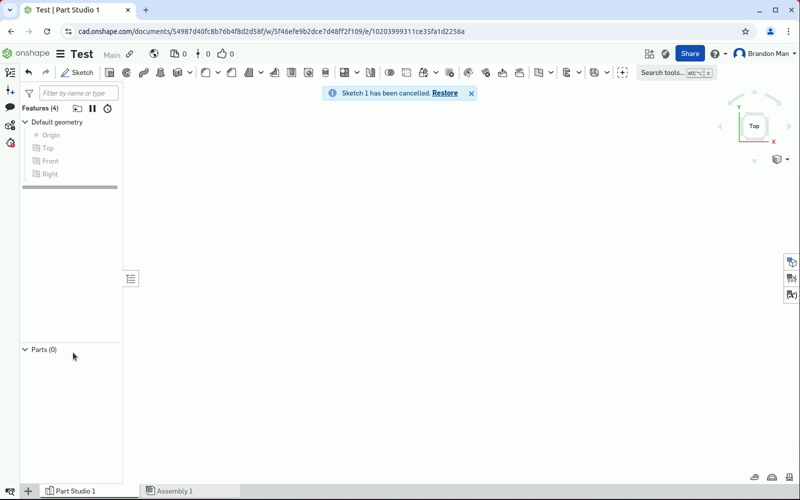
key(space)
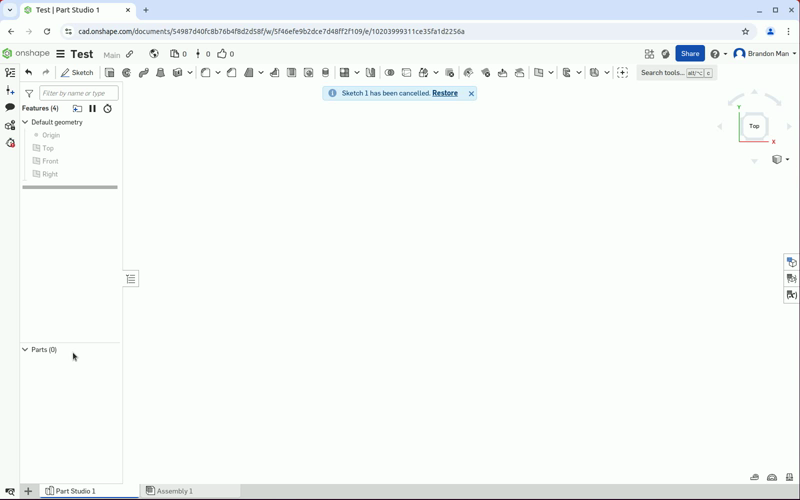
key_down(shift)
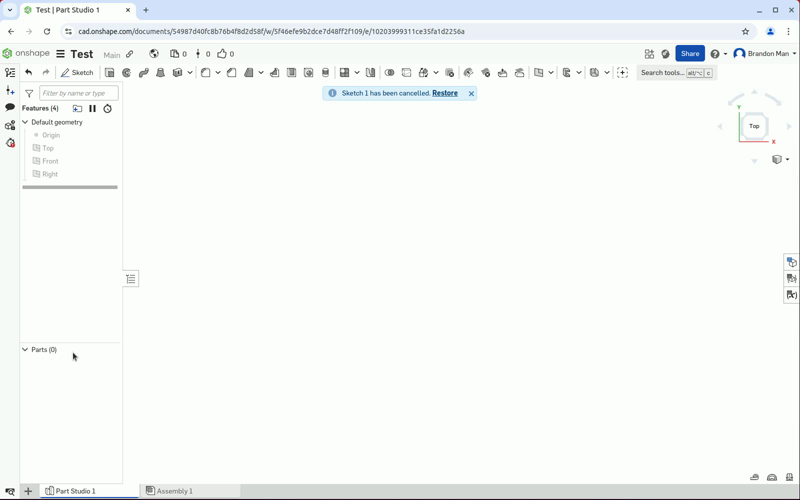
key(up)
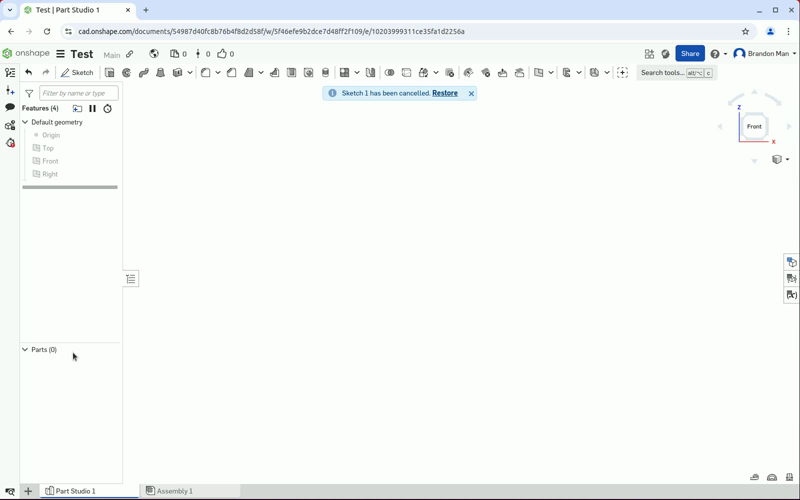
key_up(shift)
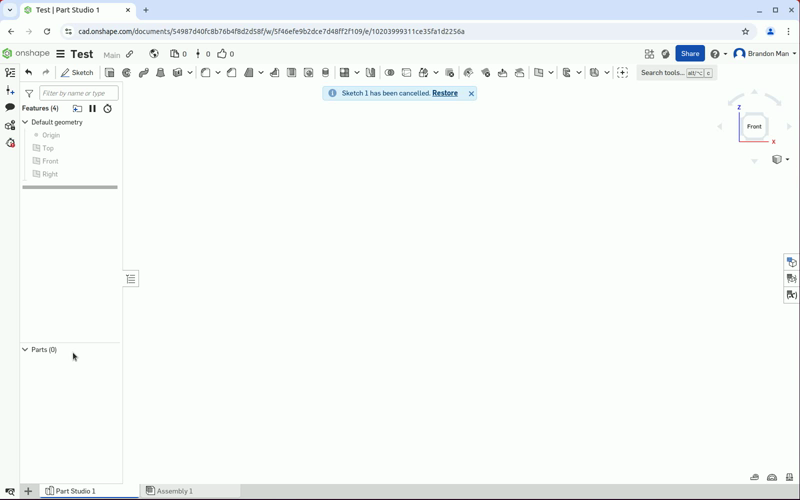
mouse_move(73, 352)
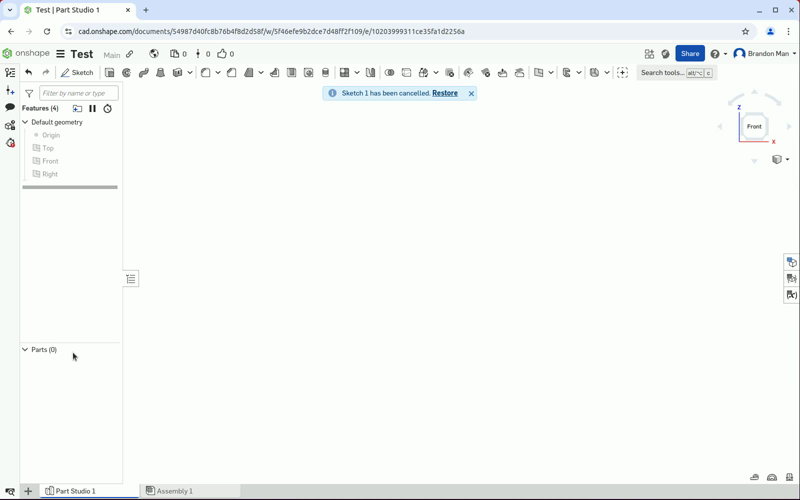
key(shift+y)
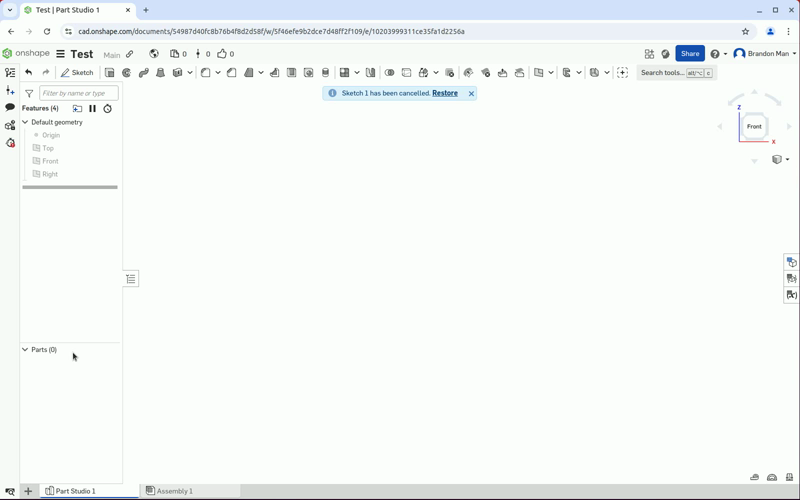
key(shift+s)
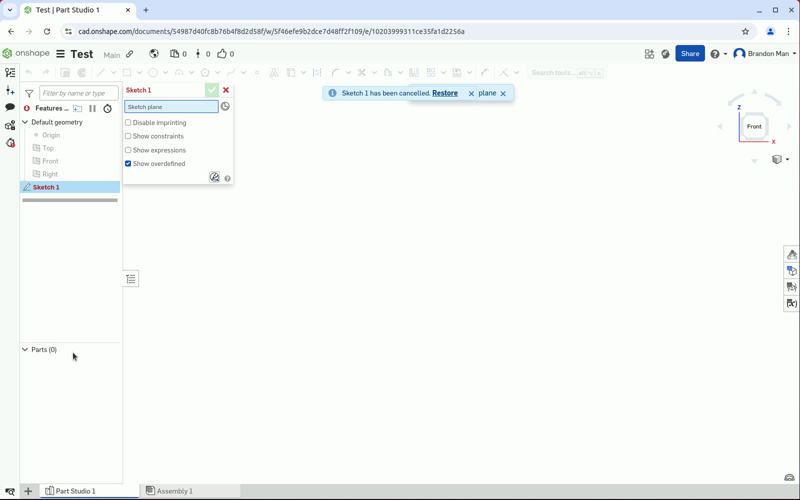
mouse_move(73, 163)
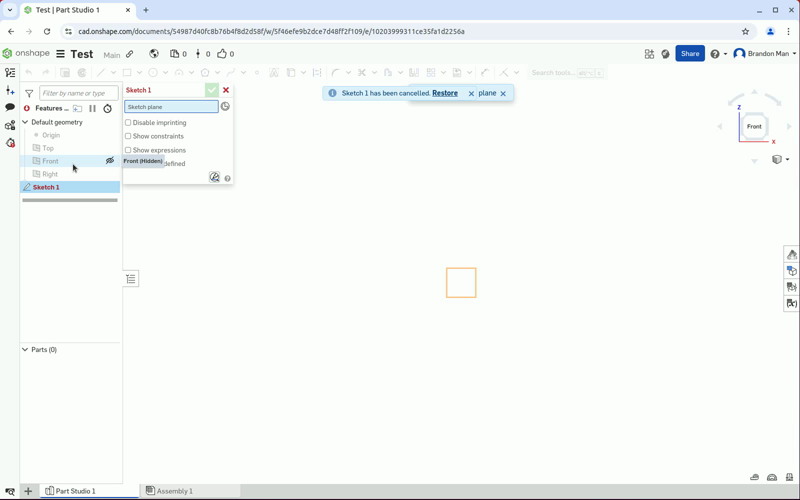
click(73, 163)
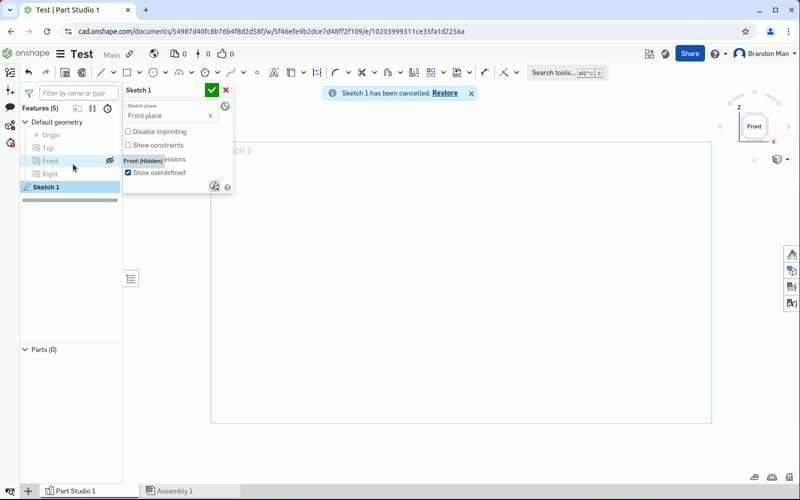
mouse_move(73, 352)
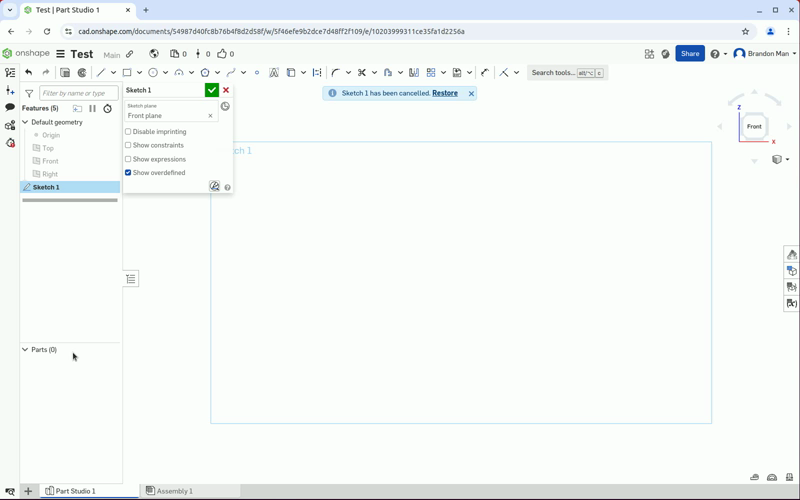
key(y)
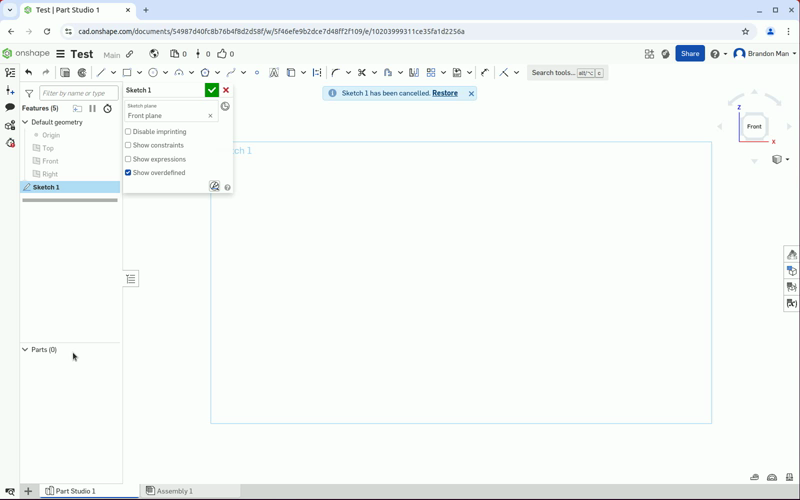
key(l)
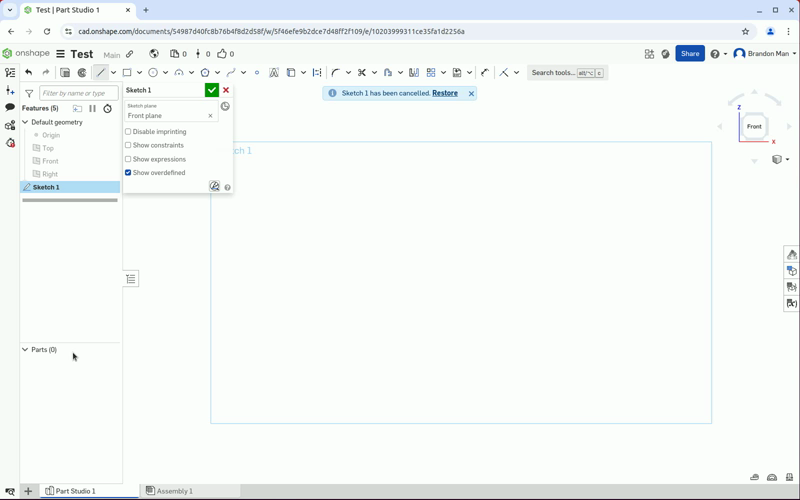
key_down(shift)
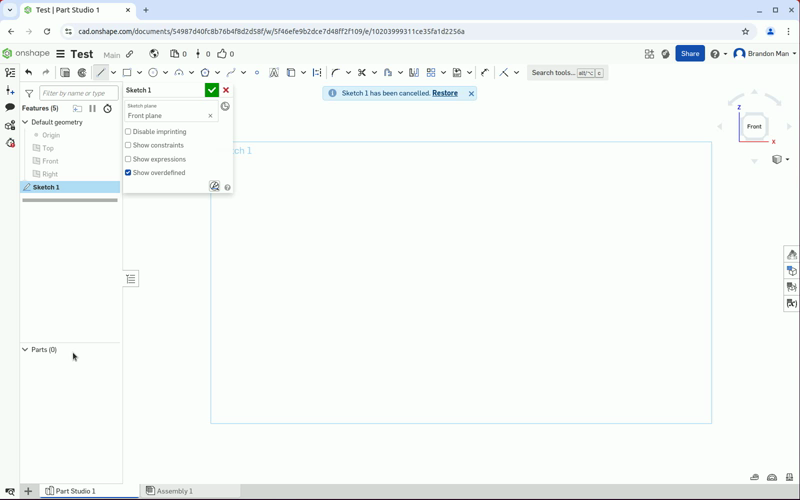
mouse_move(348, 291)
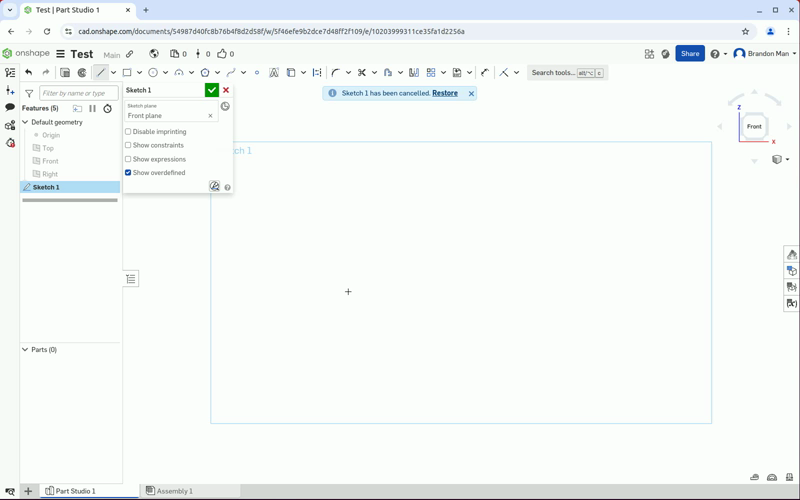
click(348, 291)
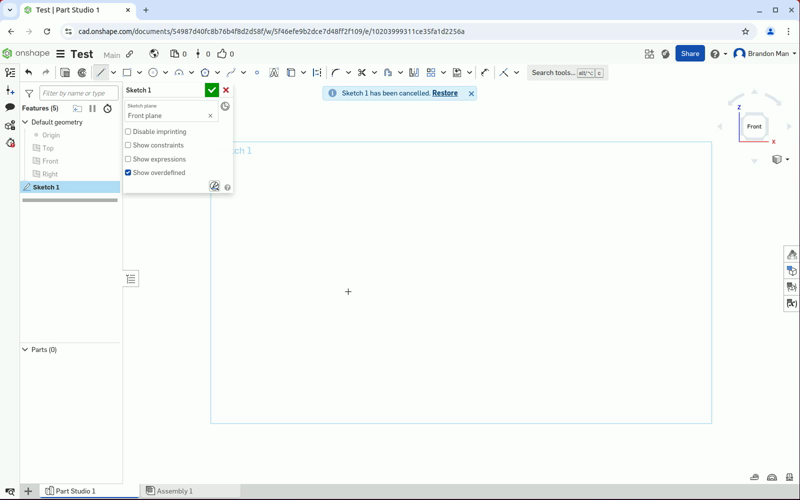
key_up(shift)
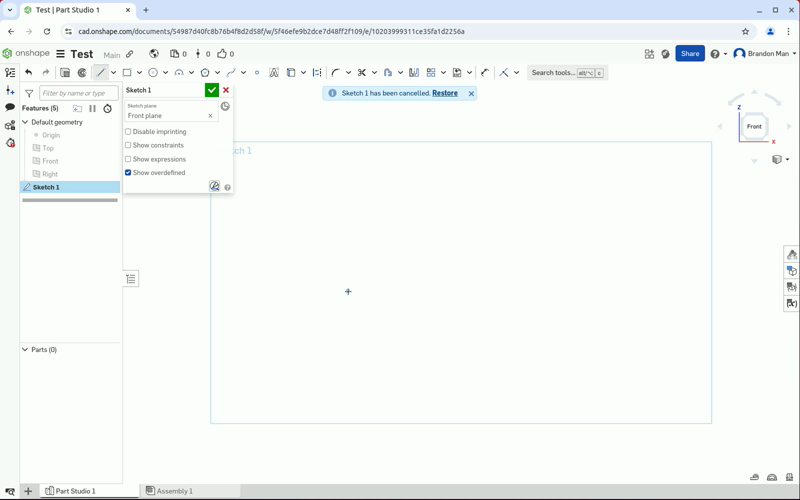
key_down(shift)
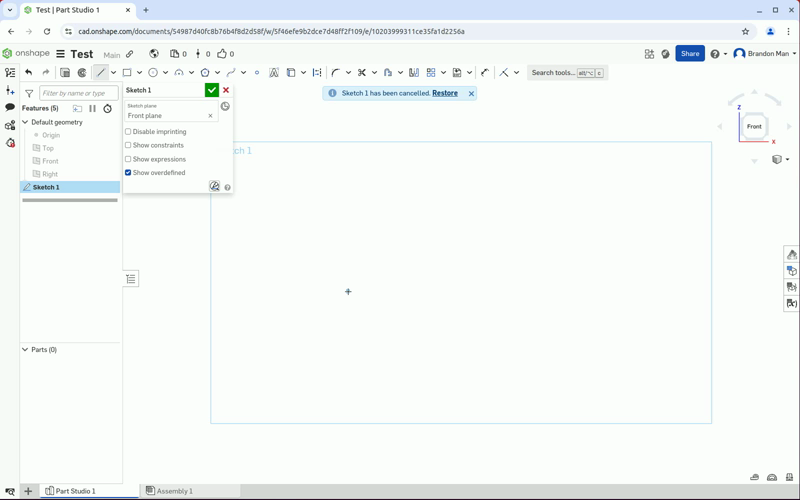
mouse_move(460, 291)
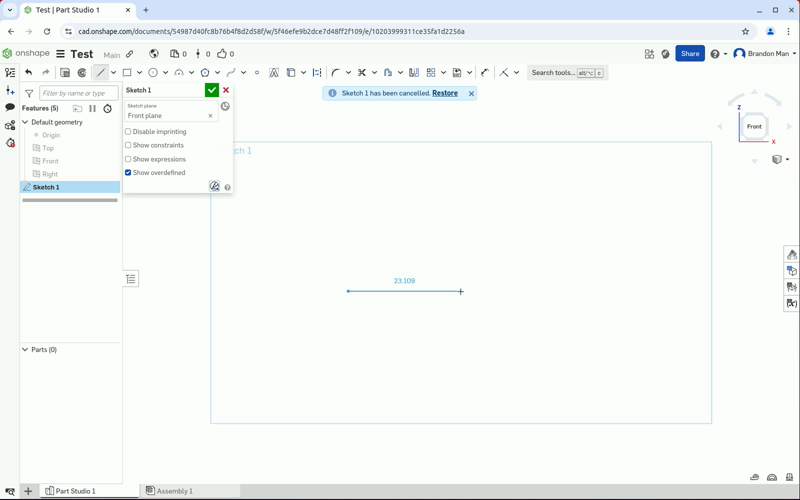
click(460, 291)
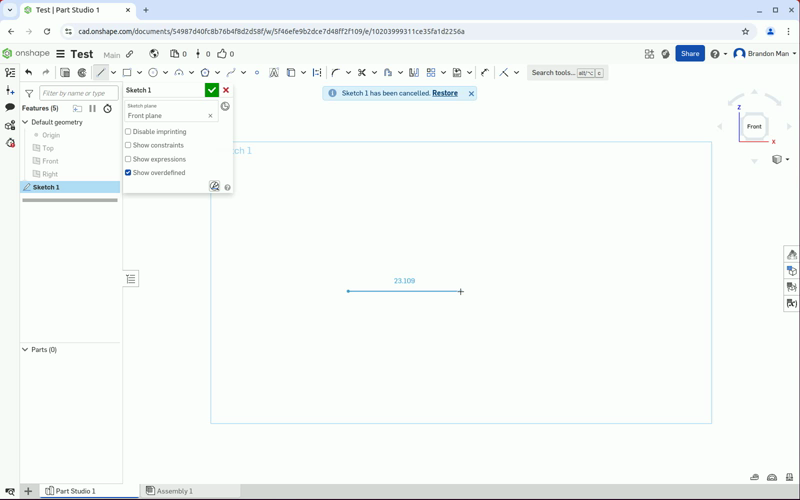
key_up(shift)
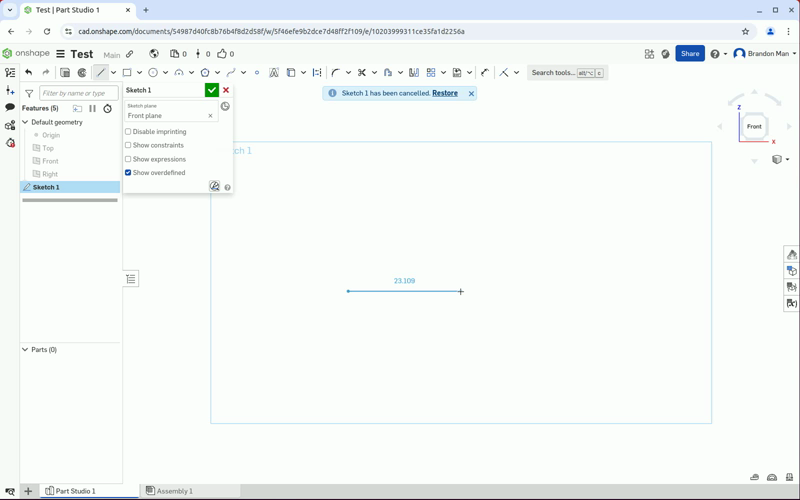
key_down(shift)
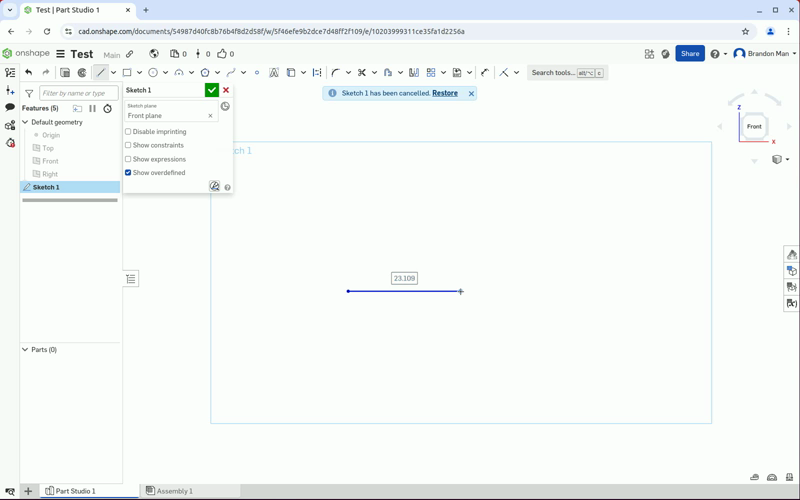
mouse_move(490, 291)
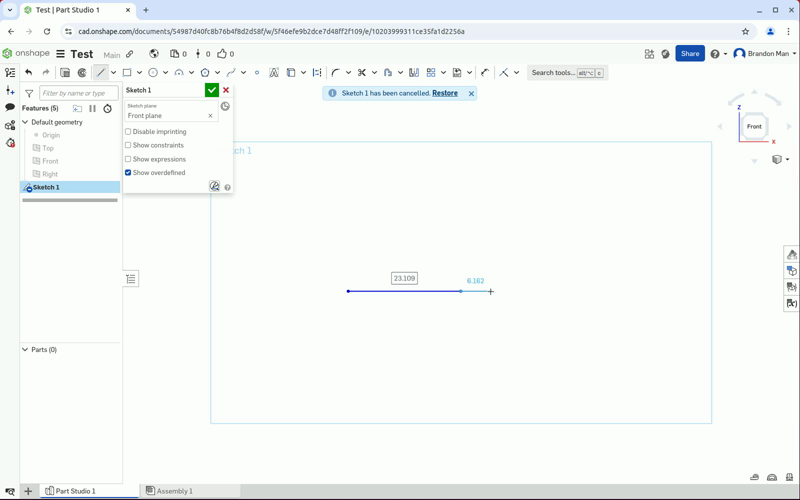
mouse_move(460, 275)
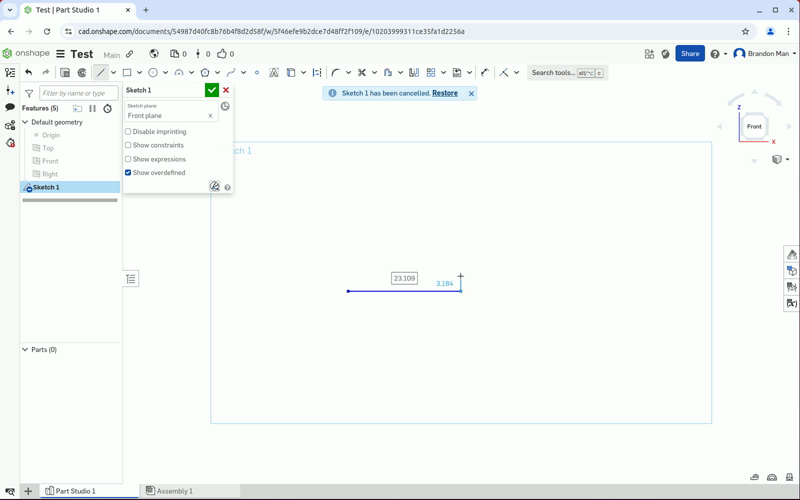
click(460, 275)
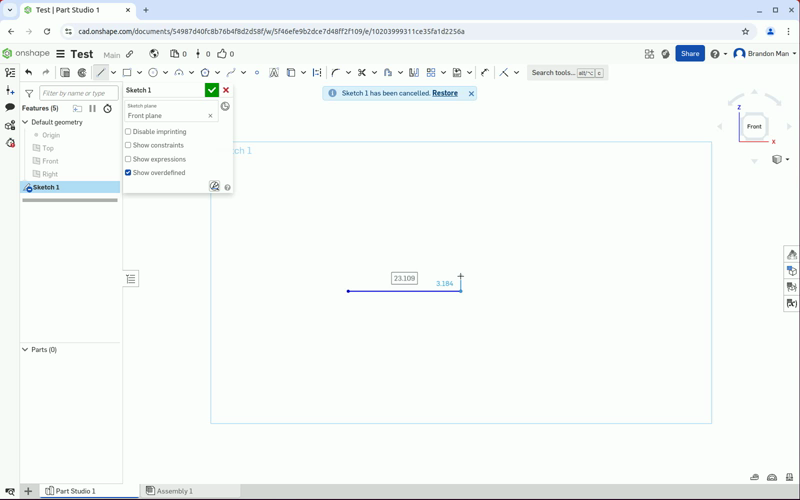
key_up(shift)
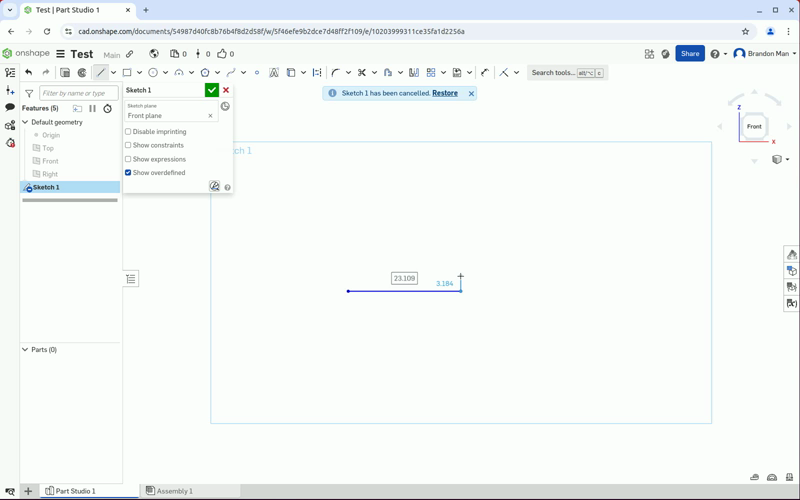
key_down(shift)
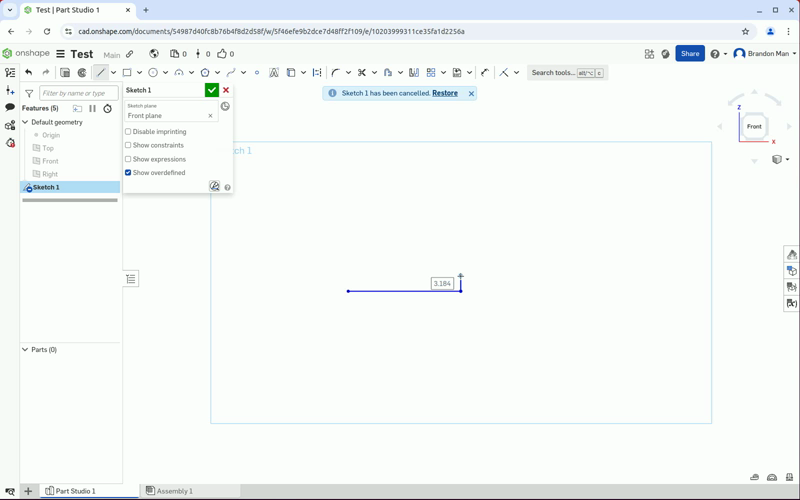
mouse_move(348, 275)
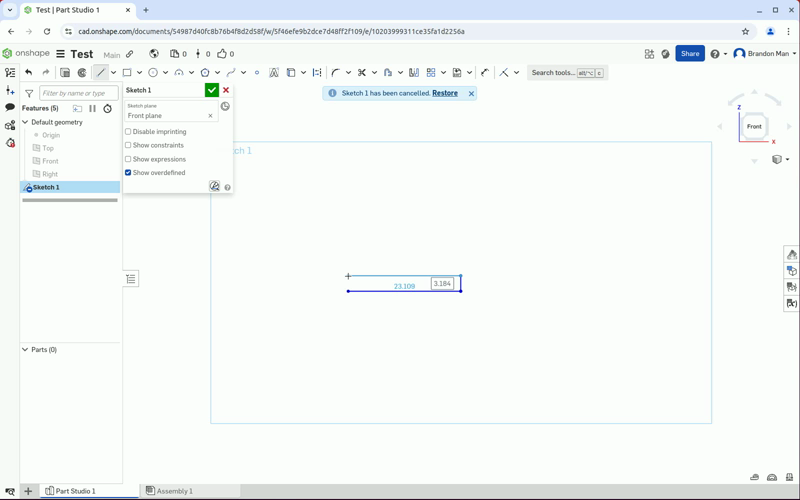
click(348, 275)
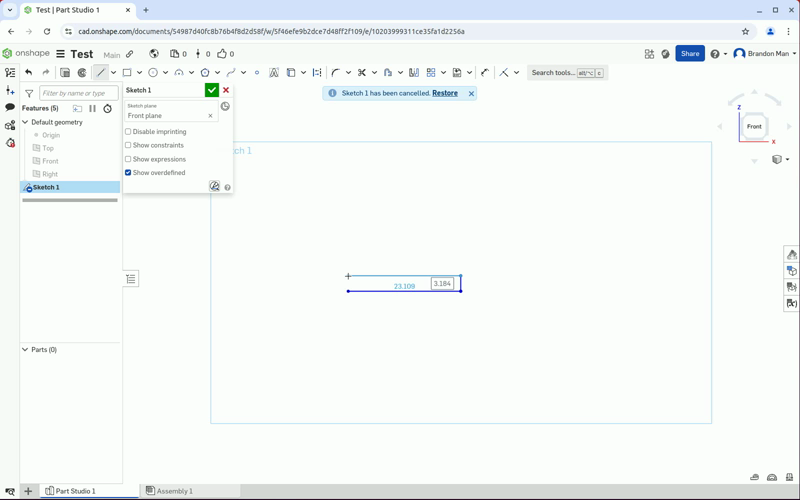
key_up(shift)
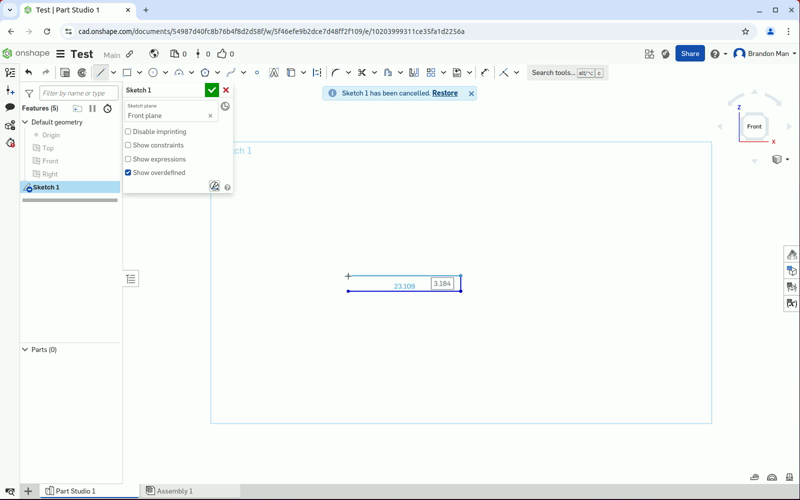
mouse_move(378, 275)
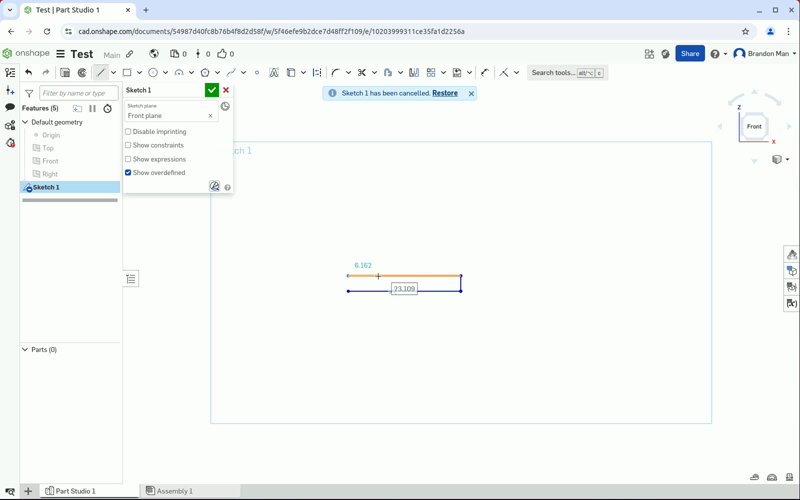
key_down(shift)
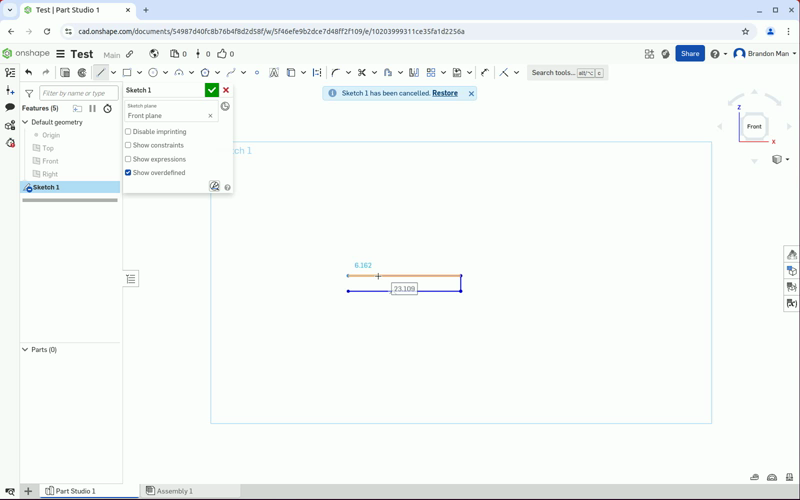
mouse_move(348, 291)
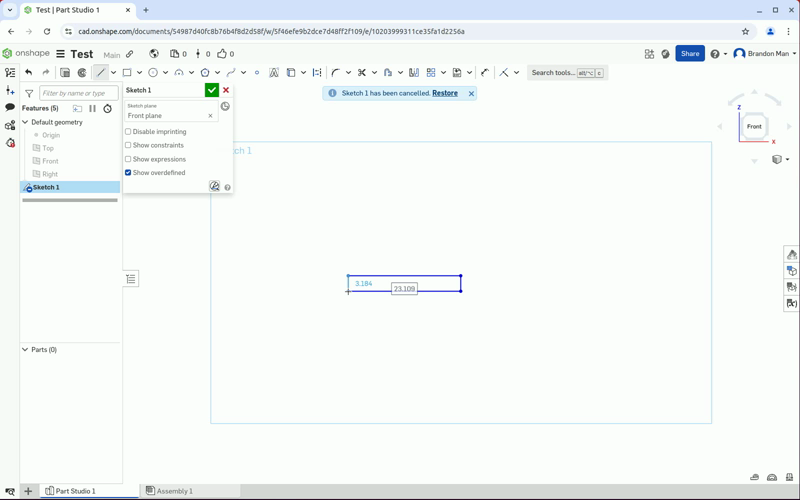
key_up(shift)
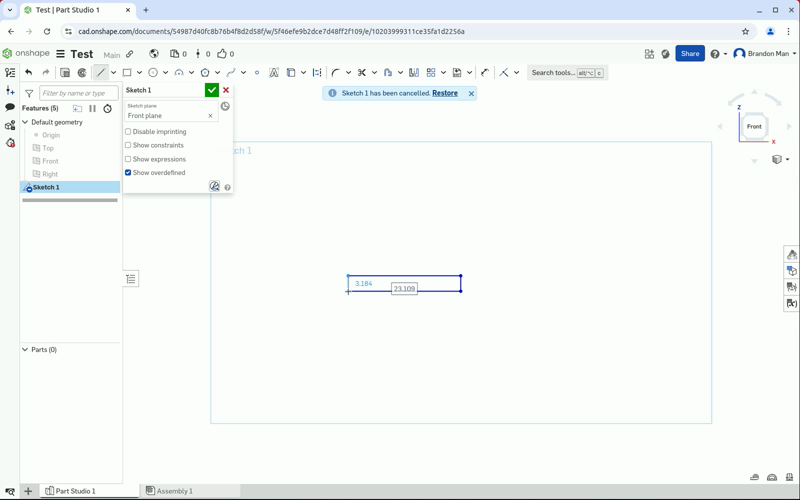
click(348, 291)
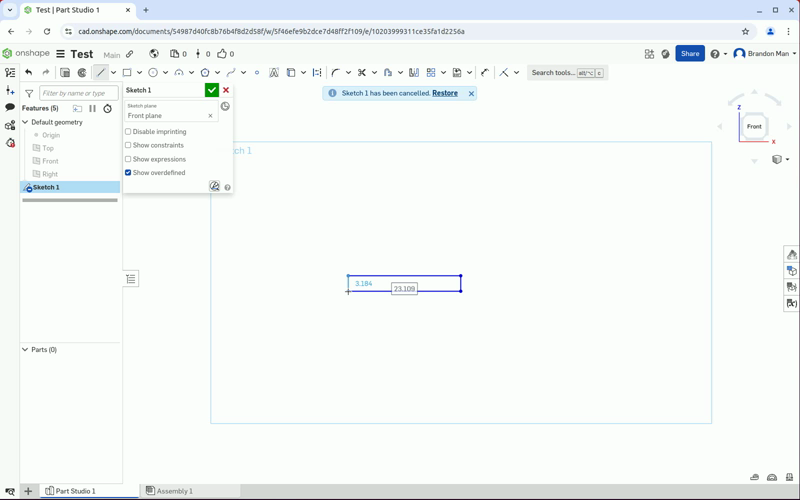
key(esc)
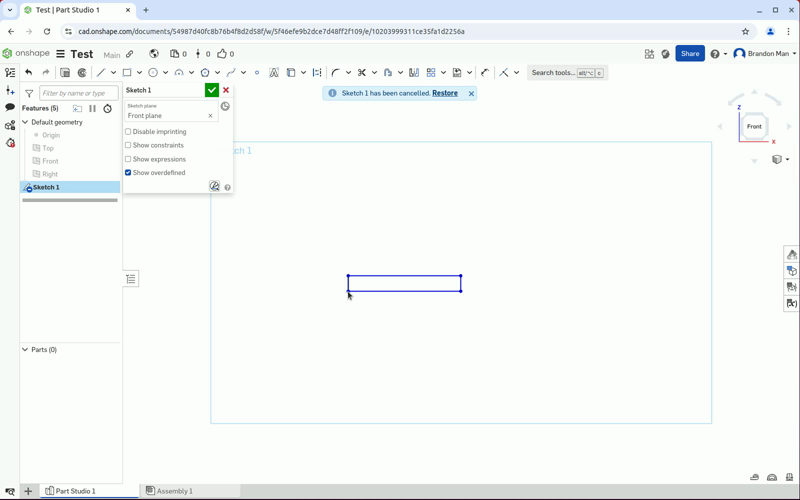
mouse_move(436, 279)
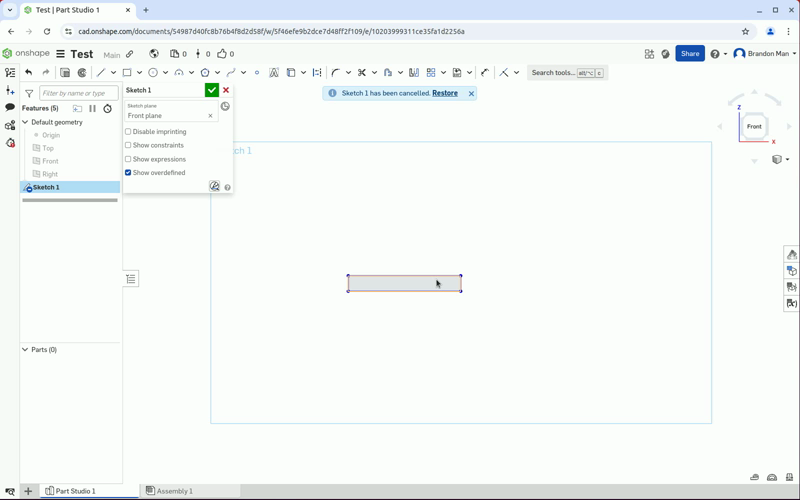
scroll(6)
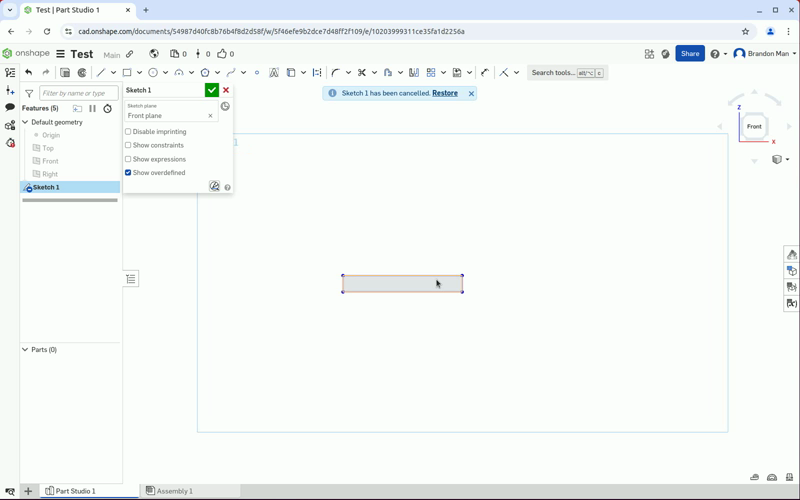
scroll(6)
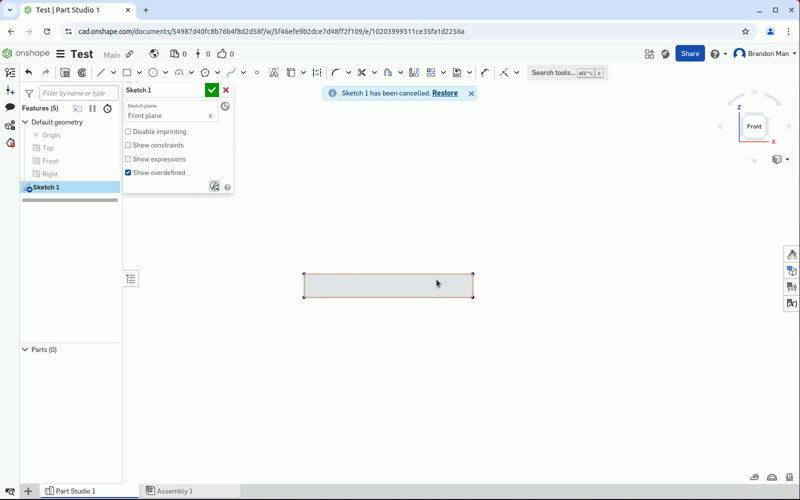
scroll(6)
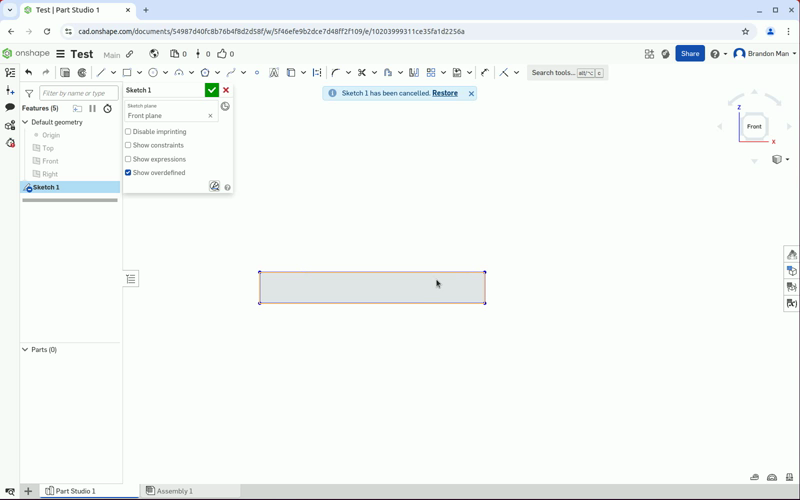
scroll(6)
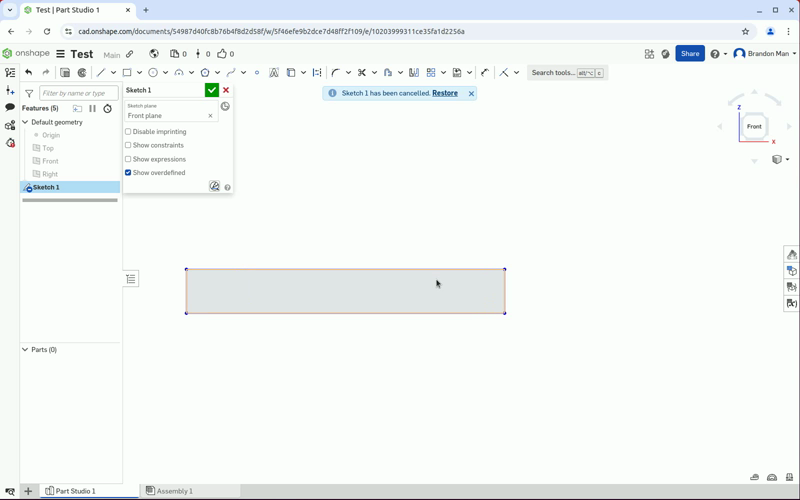
scroll(6)
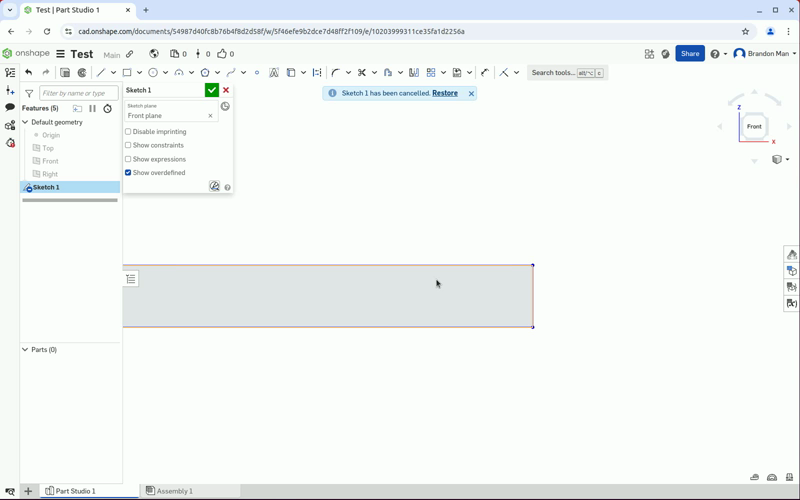
scroll(6)
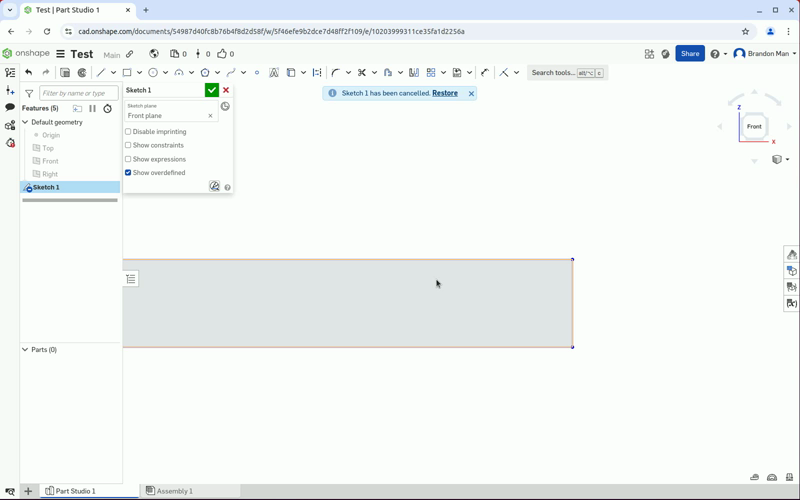
scroll(6)
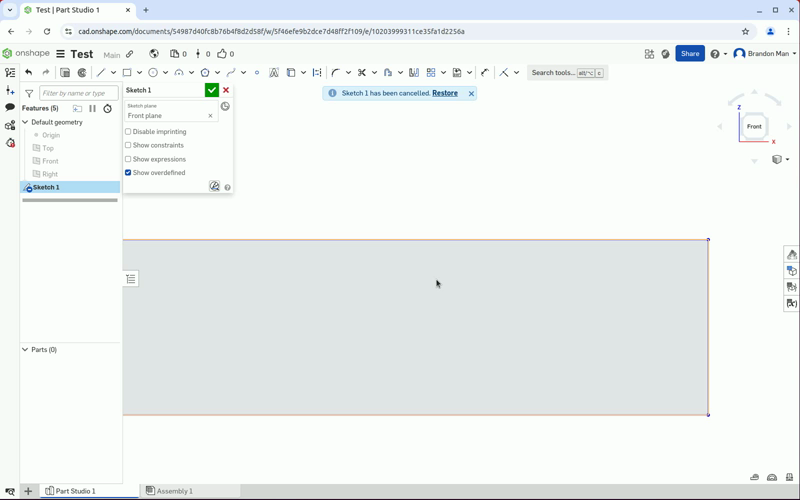
click(436, 279)
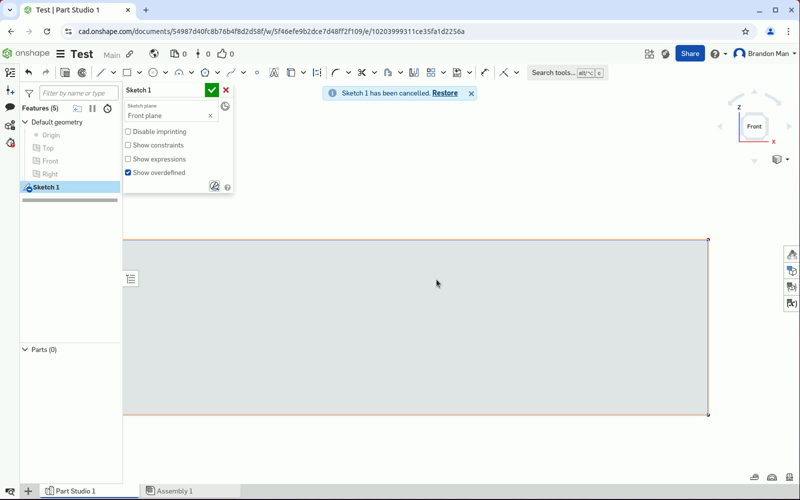
scroll(-6)
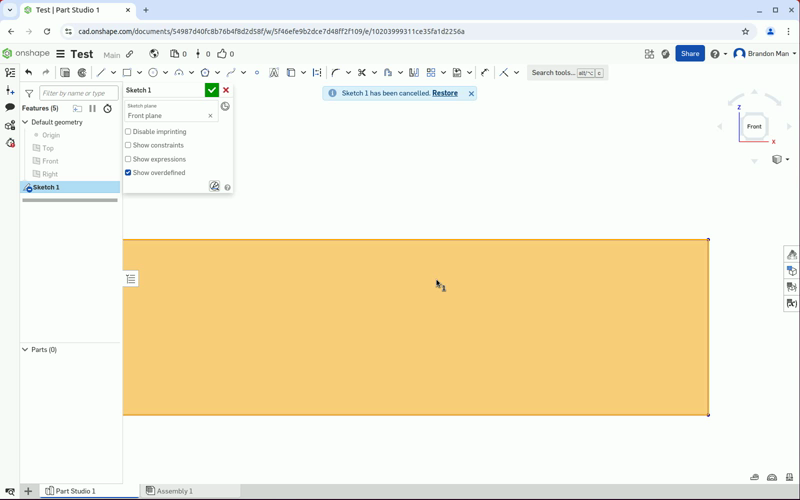
scroll(-6)
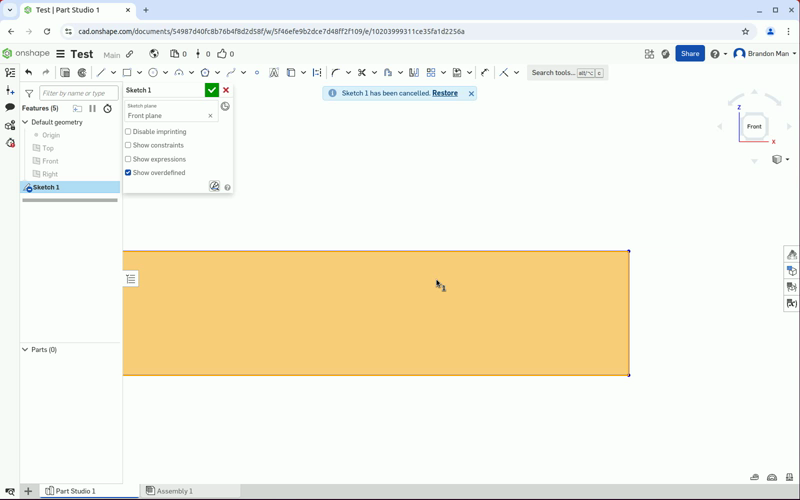
scroll(-6)
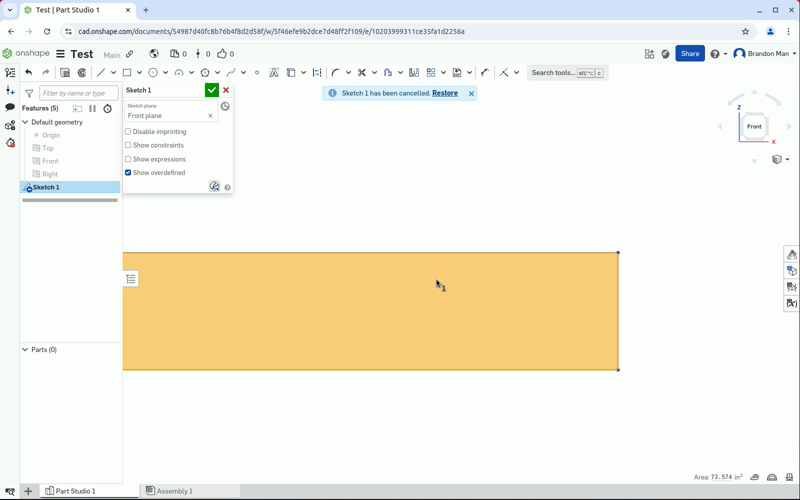
scroll(-6)
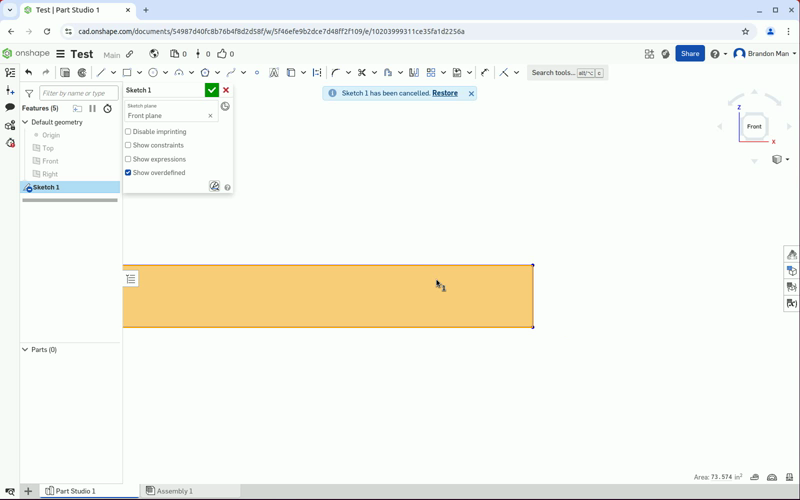
scroll(-6)
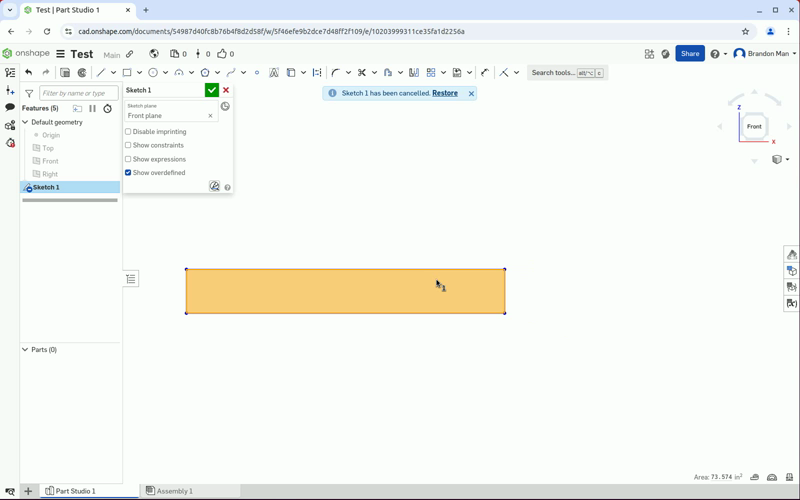
scroll(-6)
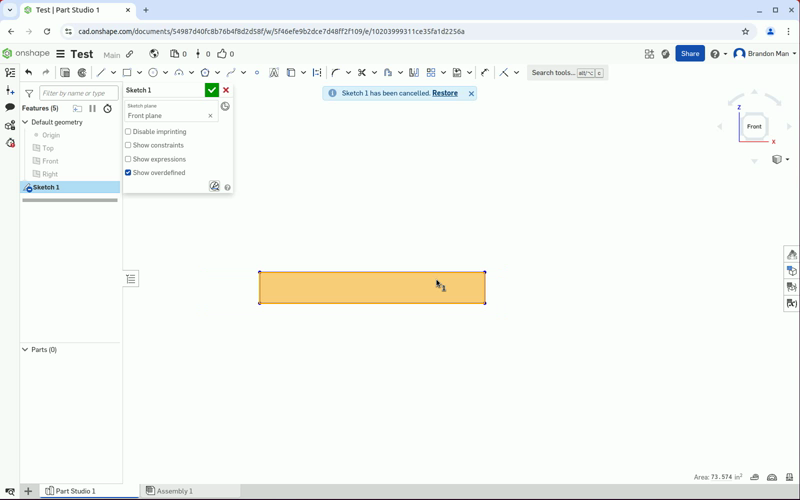
scroll(-6)
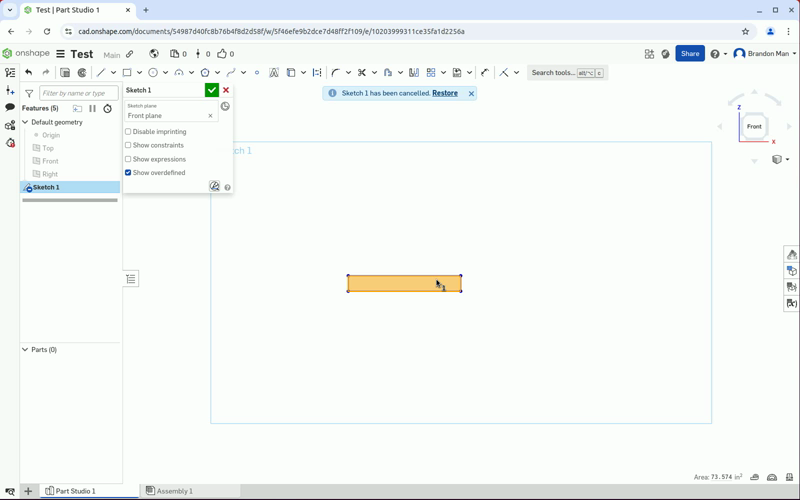
mouse_move(73, 352)
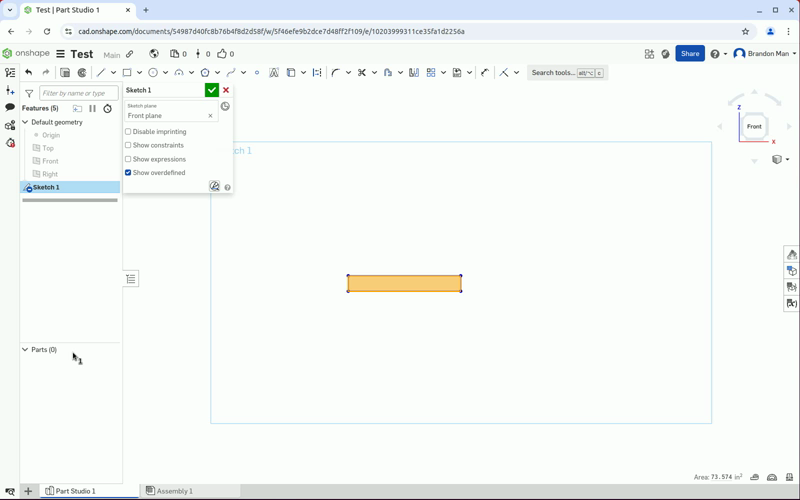
key(shift+y)
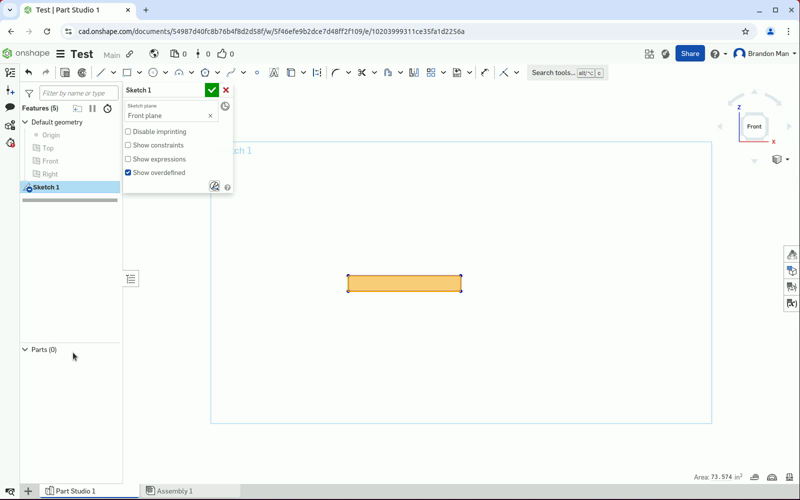
key(shift+e)
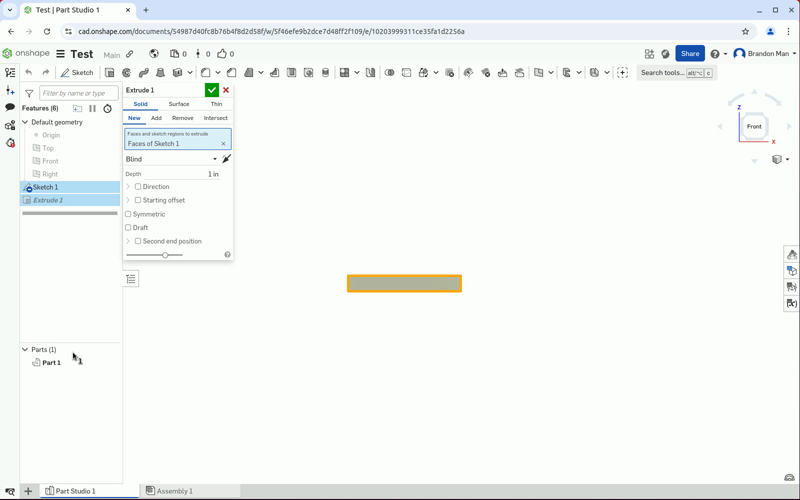
mouse_move(143, 106)
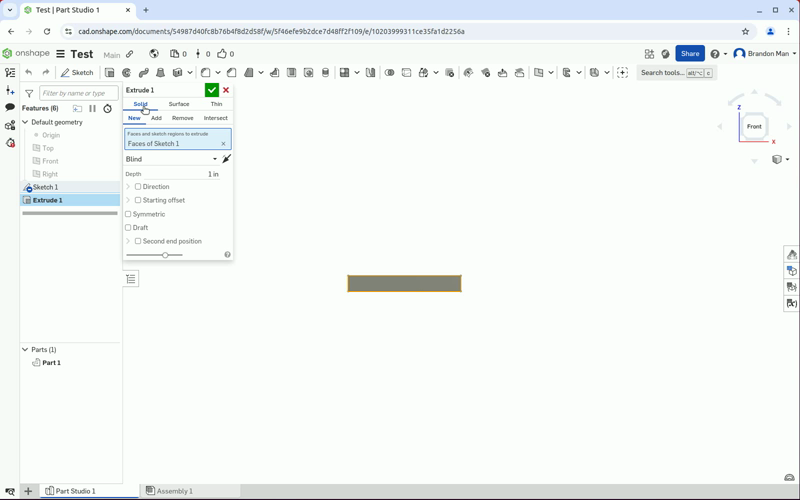
click(143, 106)
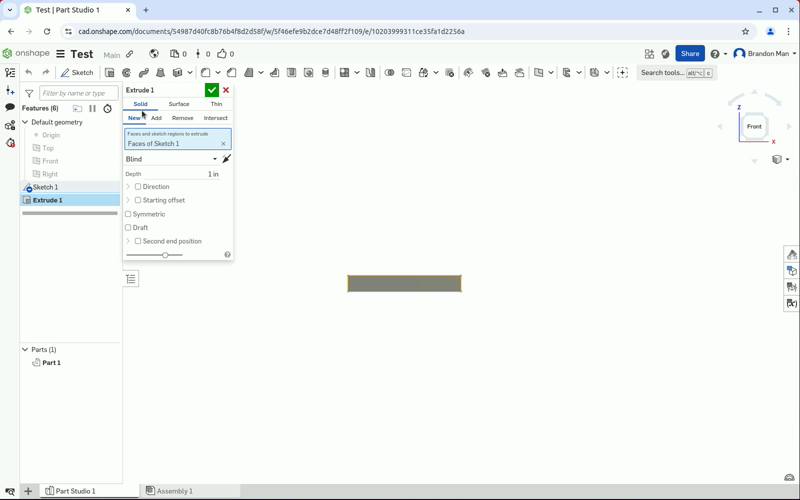
mouse_move(137, 120)
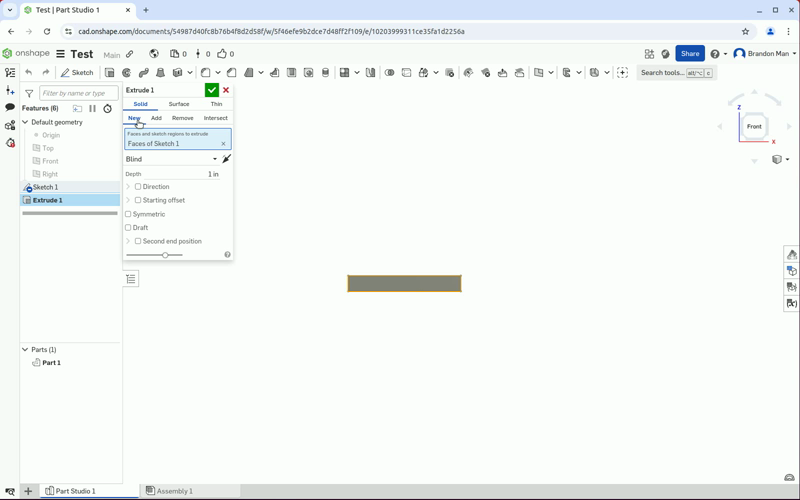
click(137, 120)
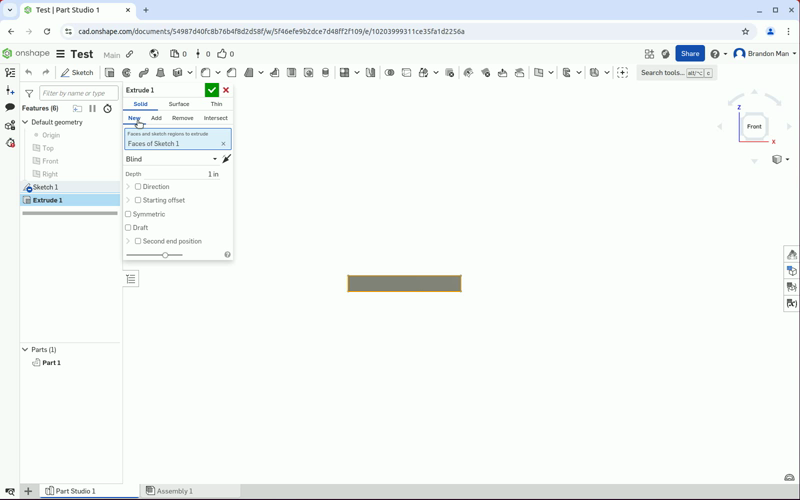
key(tab, 4)
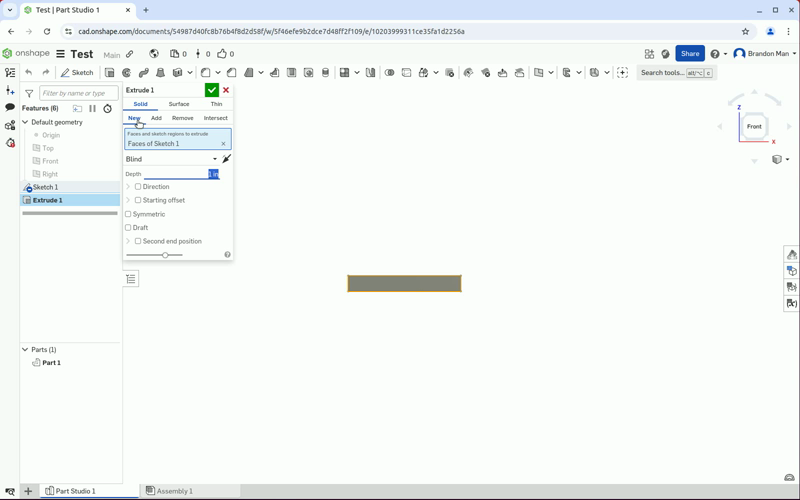
text(15.646)
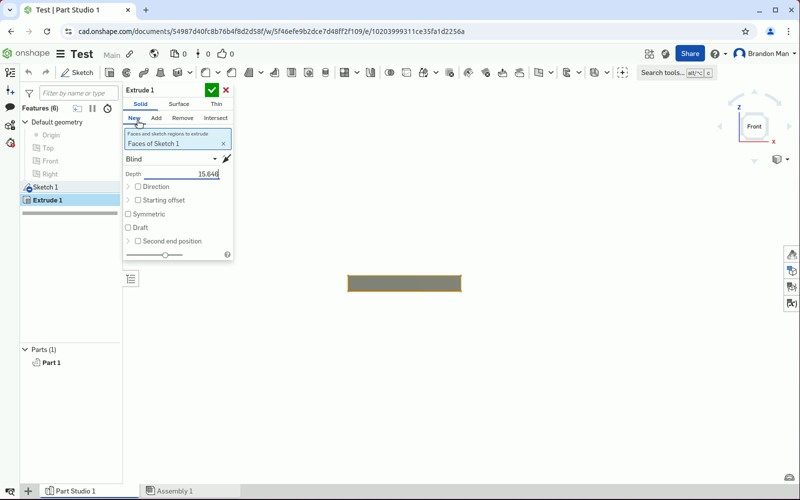
key(enter)
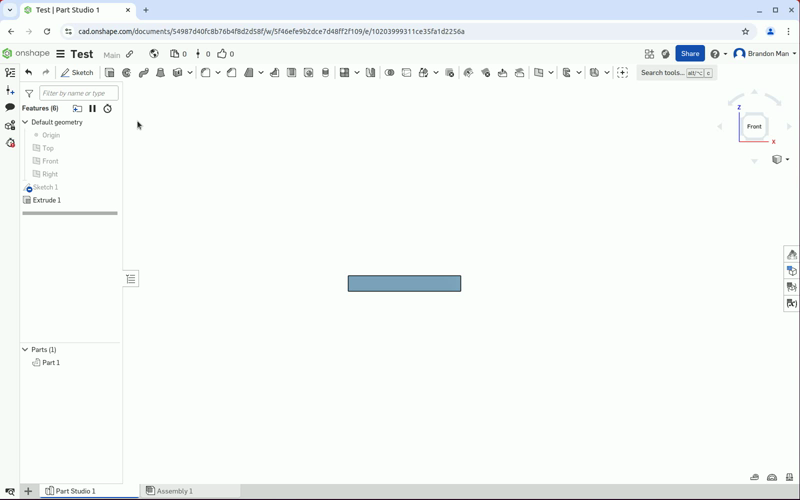
key(shift+h)
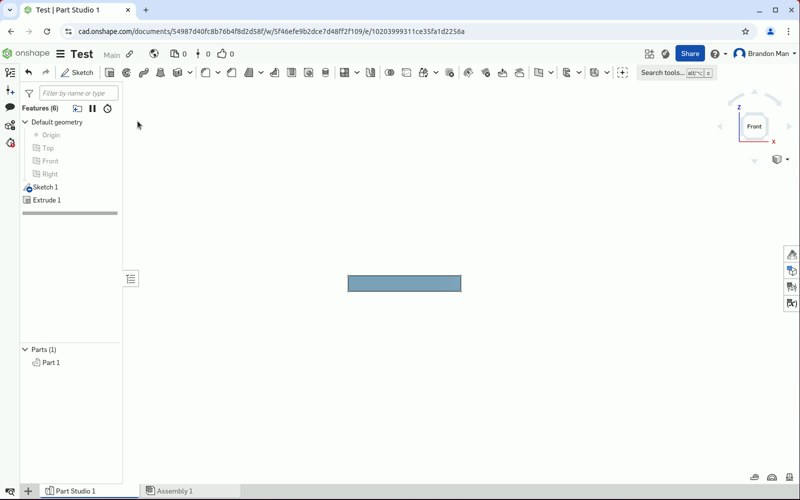
key(shift+h)
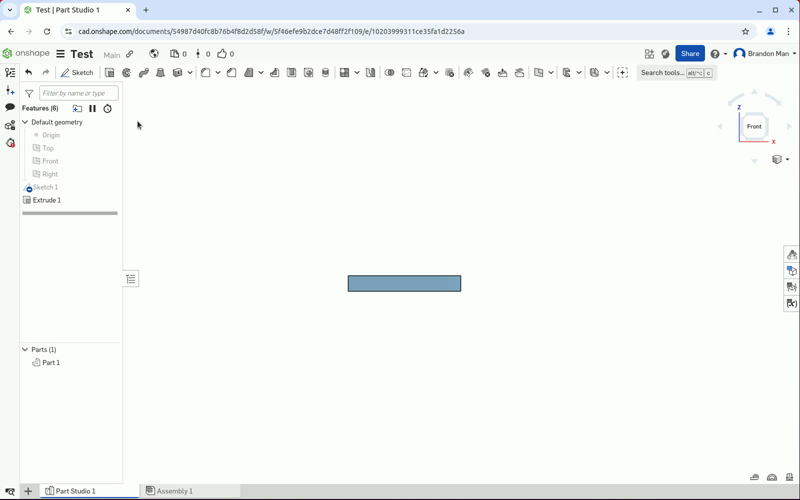
mouse_move(73, 189)
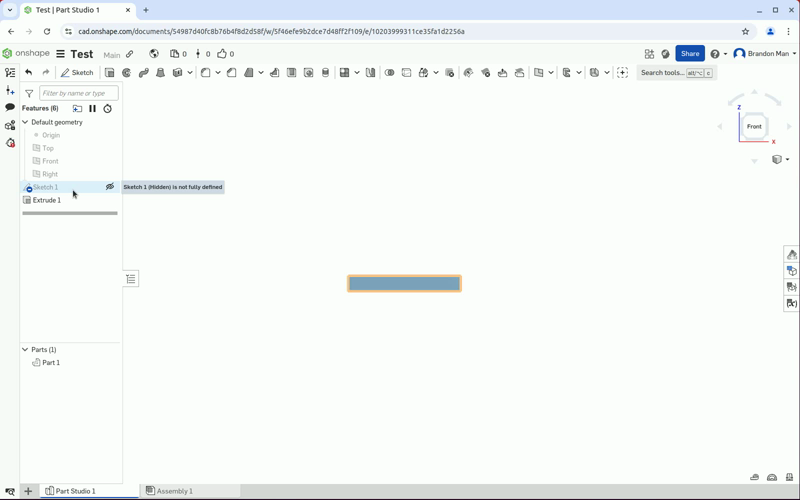
click(73, 189)
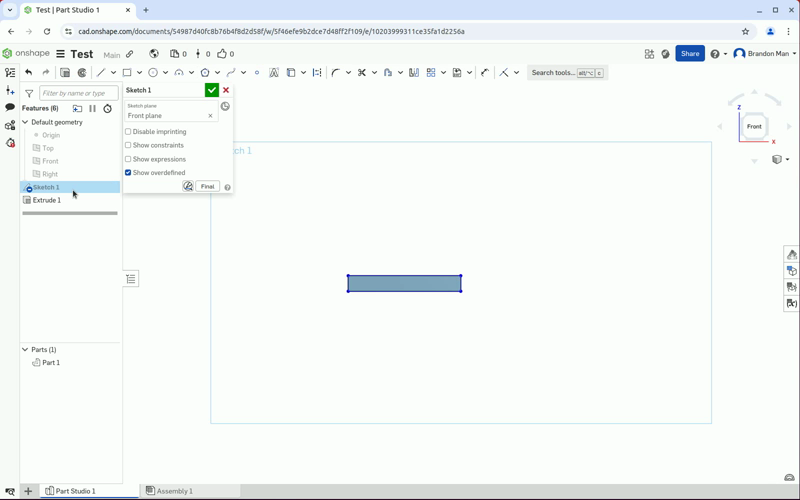
mouse_move(229, 92)
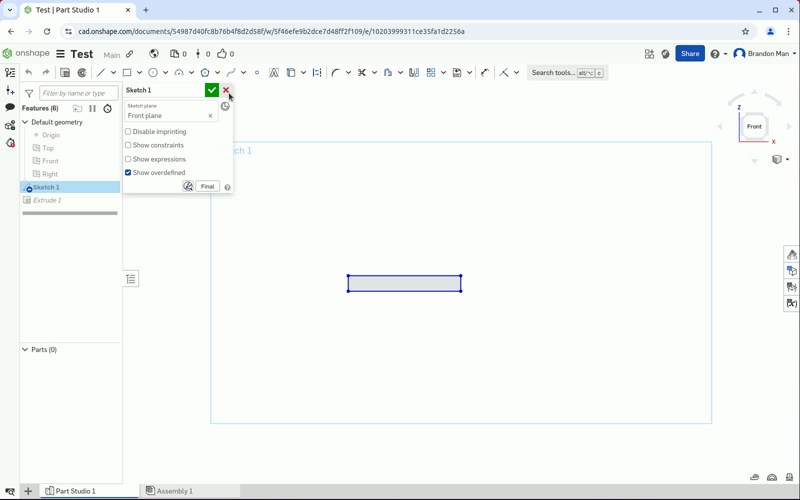
click(229, 92)
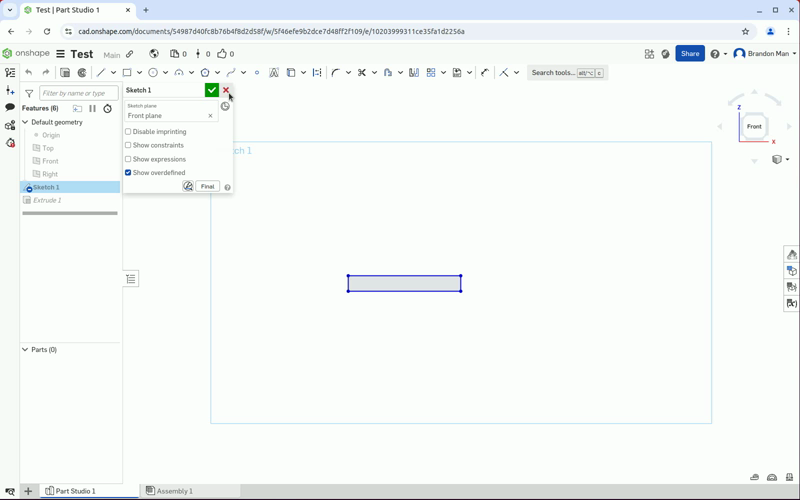
key(shift+s)
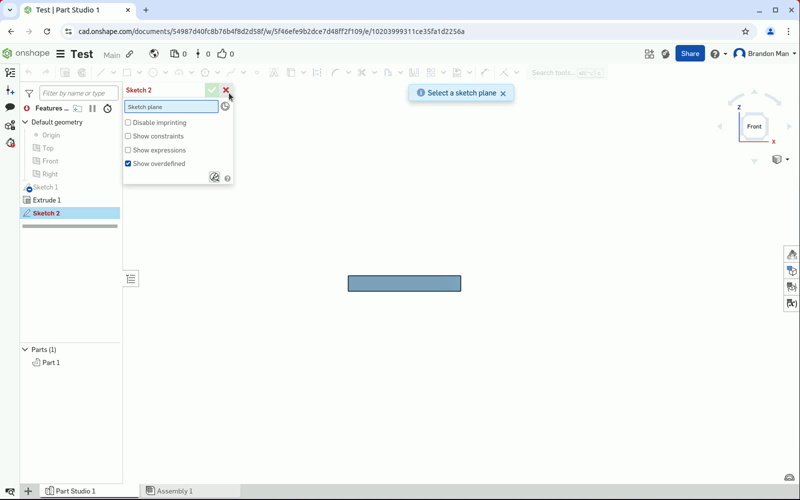
mouse_move(73, 163)
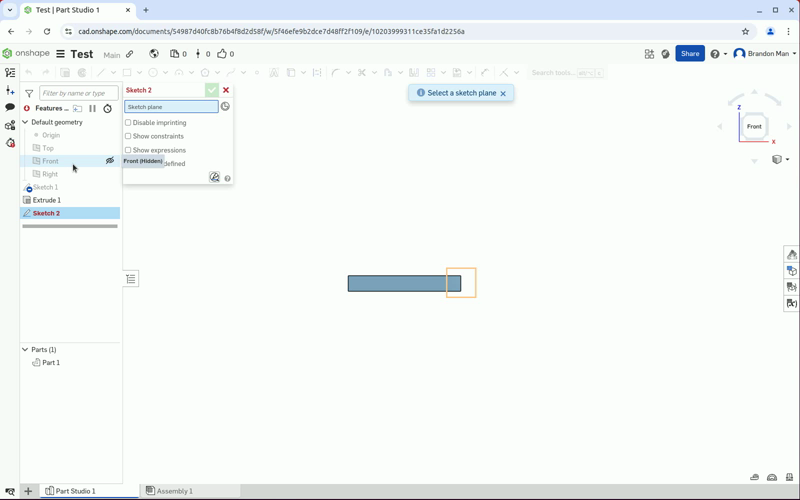
click(73, 163)
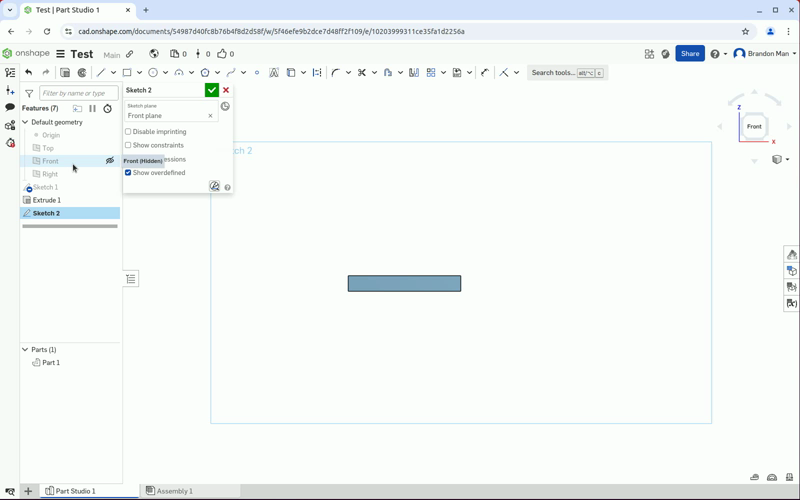
mouse_move(73, 352)
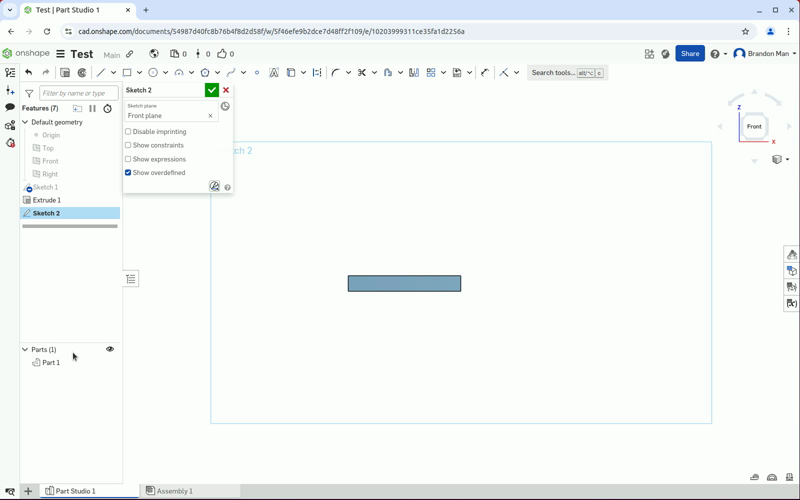
key(y)
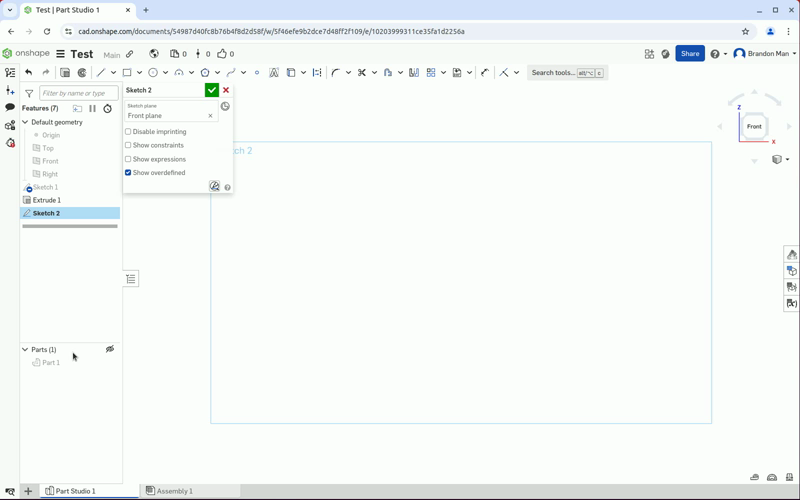
key(l)
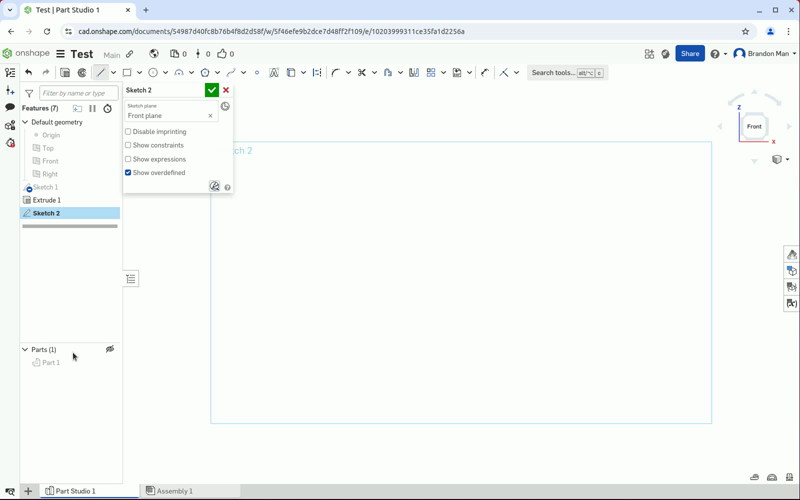
key_down(shift)
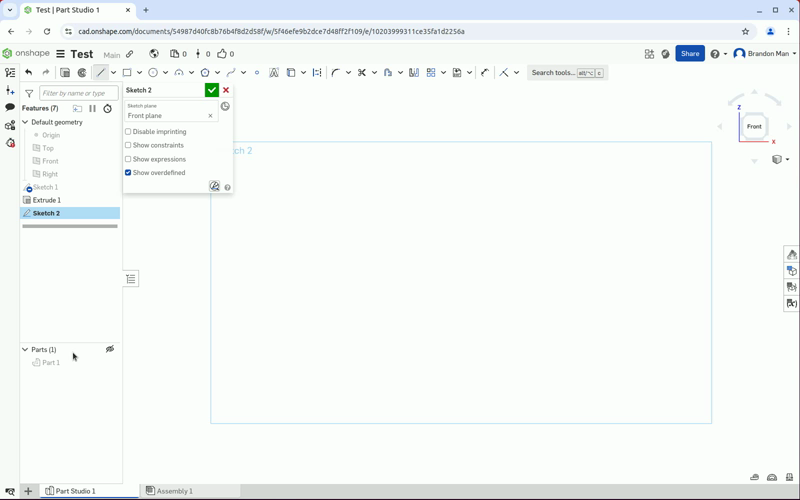
mouse_move(460, 291)
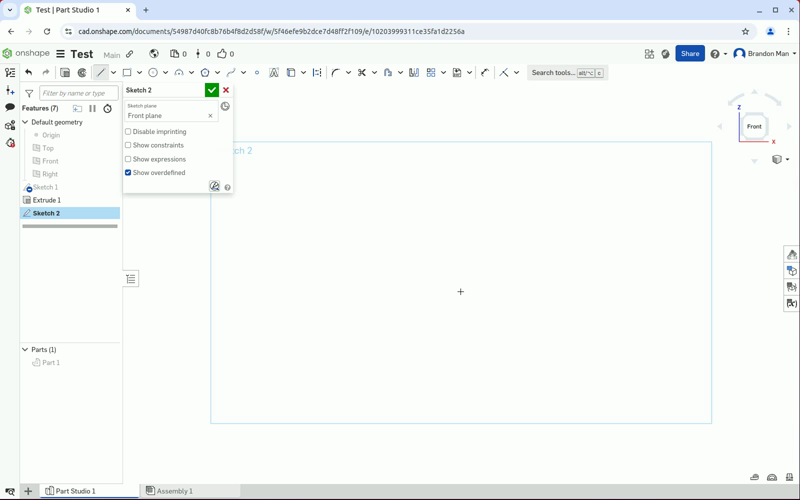
click(460, 291)
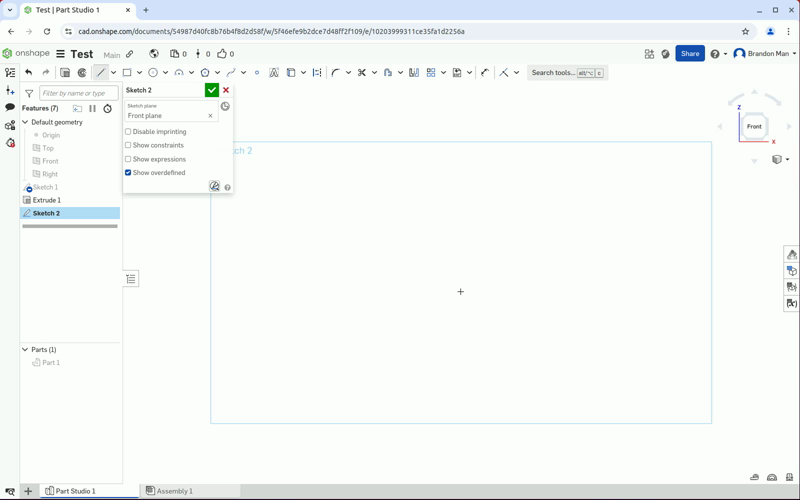
key_up(shift)
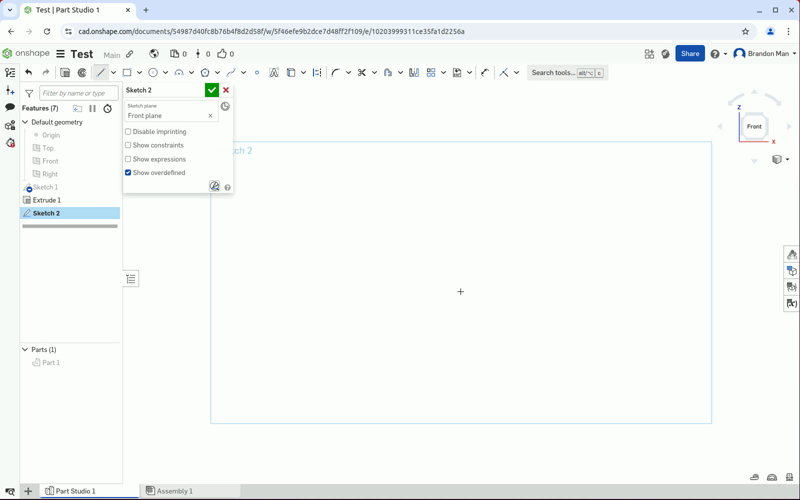
key_down(shift)
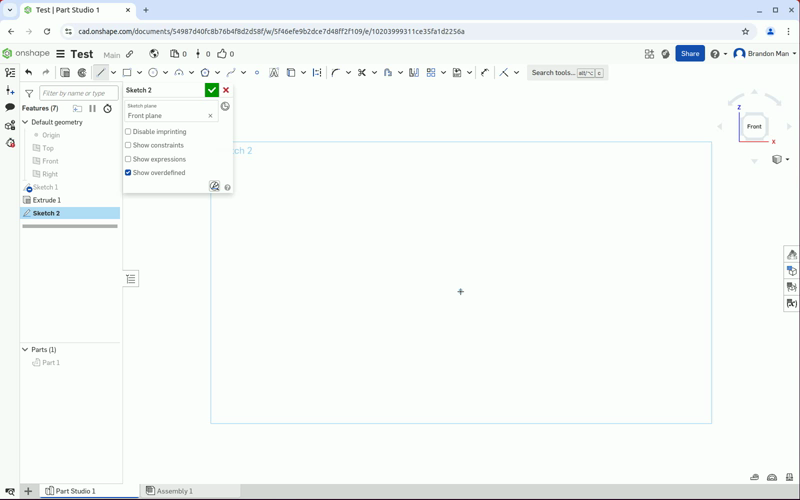
mouse_move(573, 291)
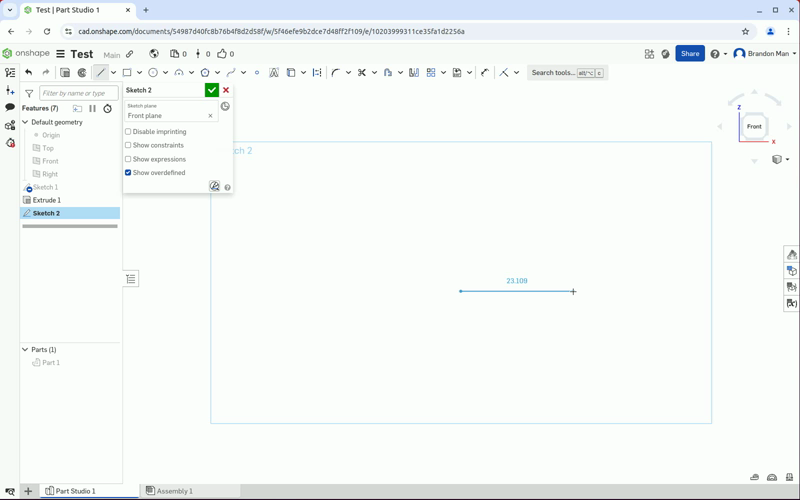
click(573, 291)
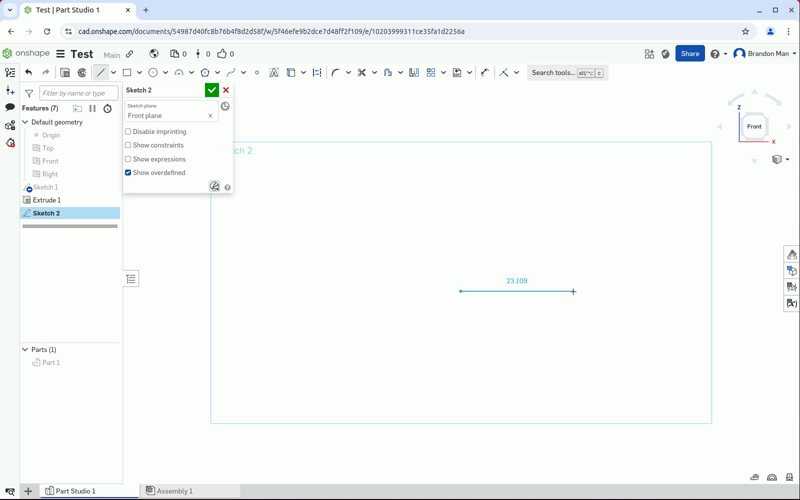
key_up(shift)
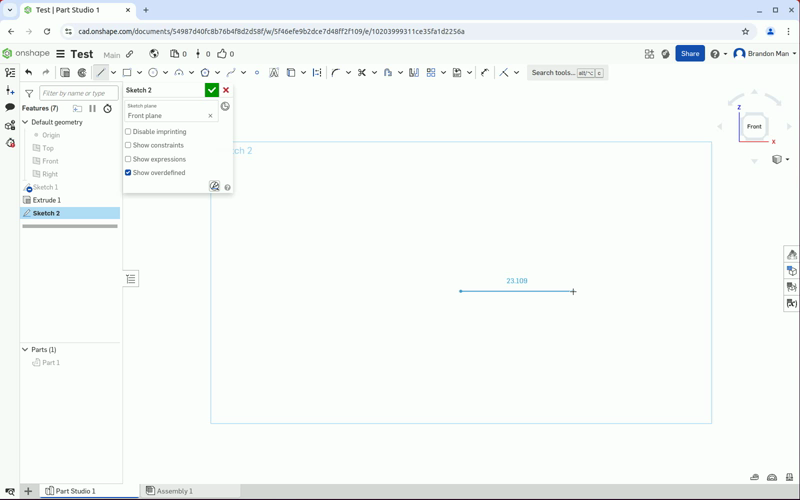
key_down(shift)
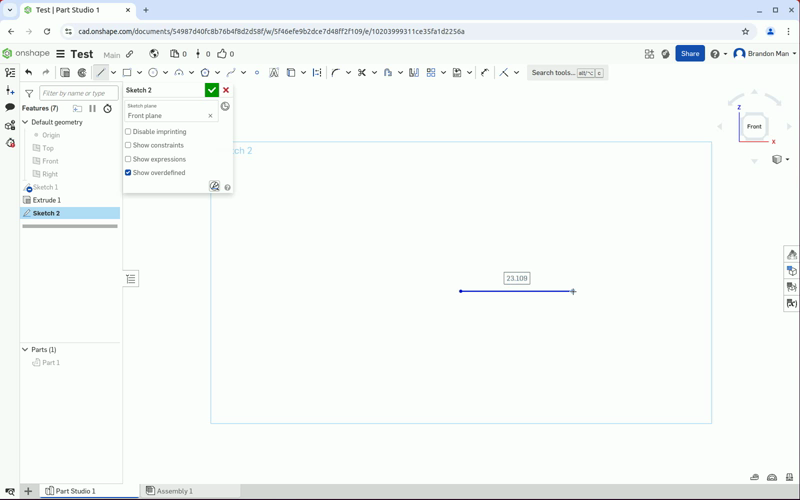
mouse_move(589, 291)
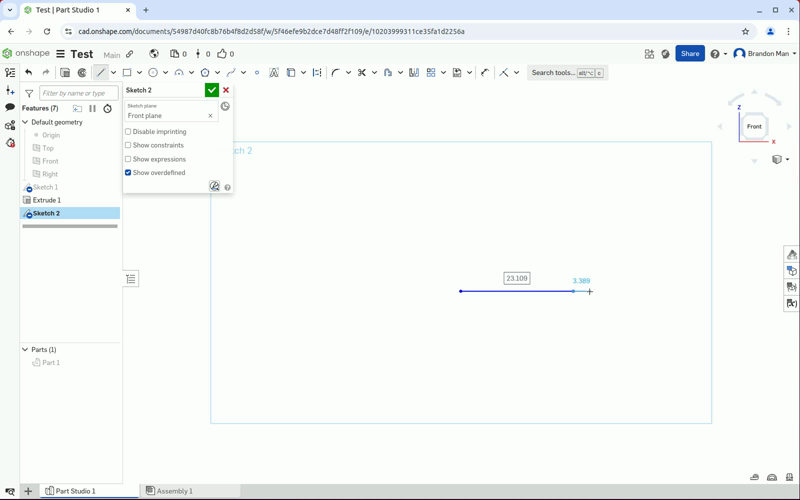
mouse_move(573, 275)
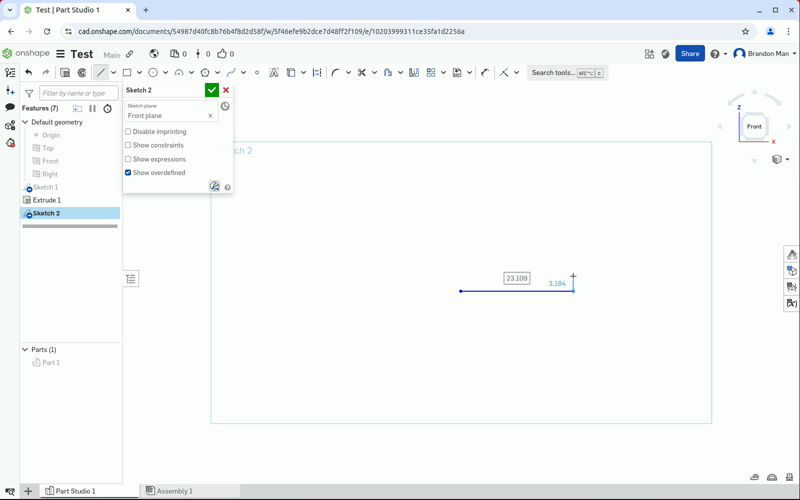
click(573, 275)
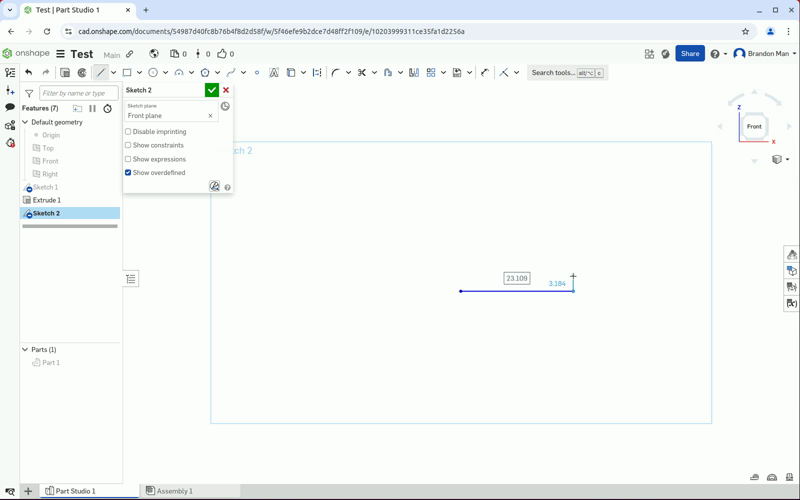
key_up(shift)
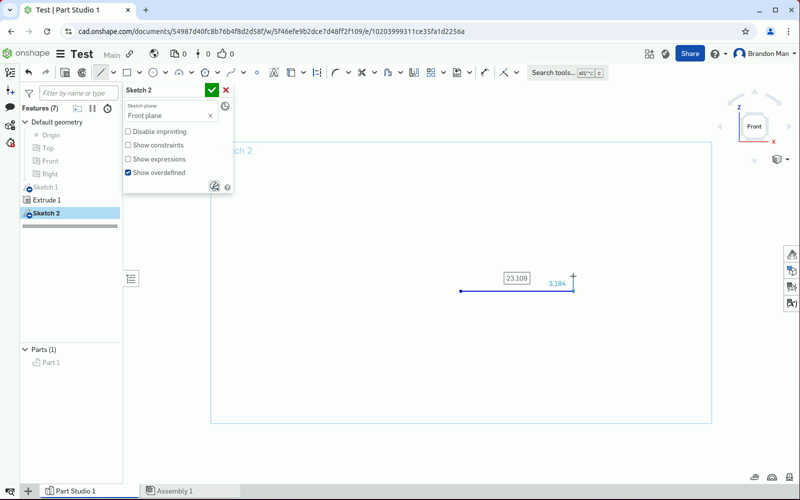
key_down(shift)
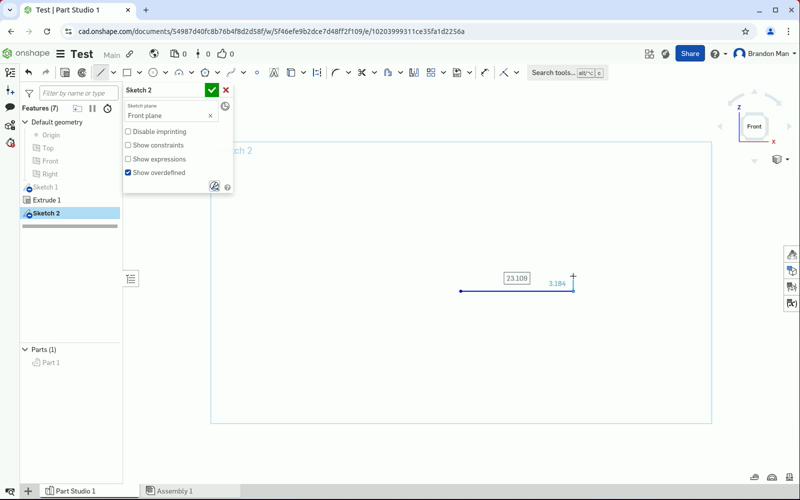
mouse_move(460, 275)
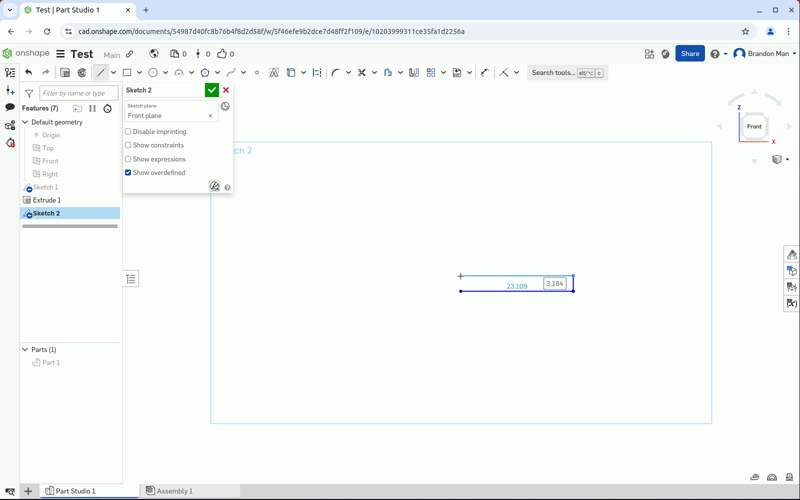
click(460, 275)
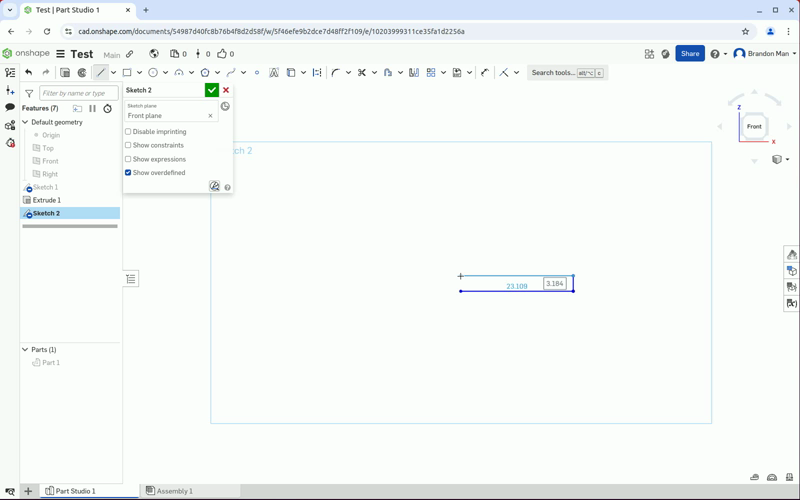
key_up(shift)
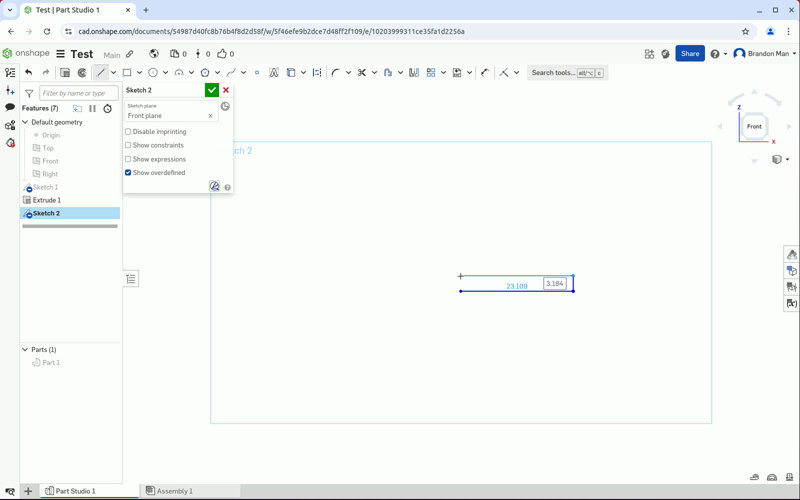
mouse_move(490, 275)
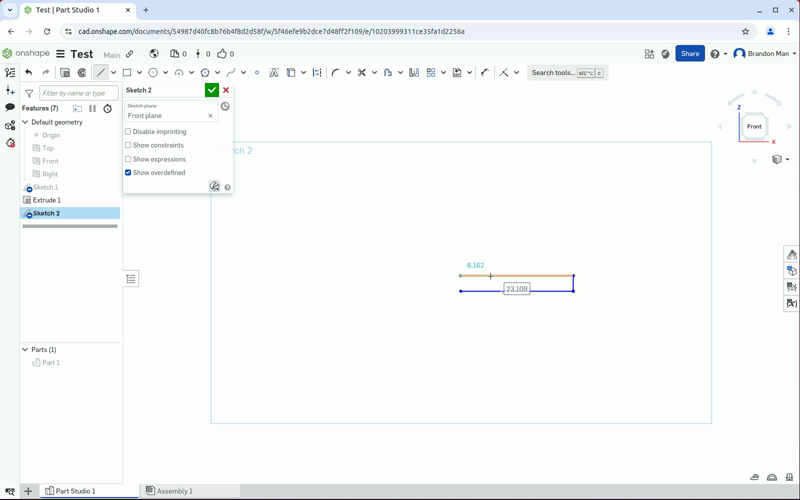
key_down(shift)
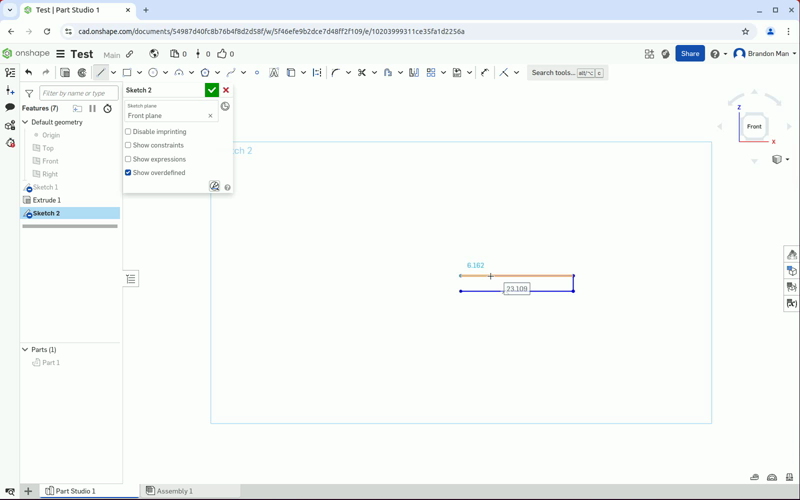
mouse_move(460, 291)
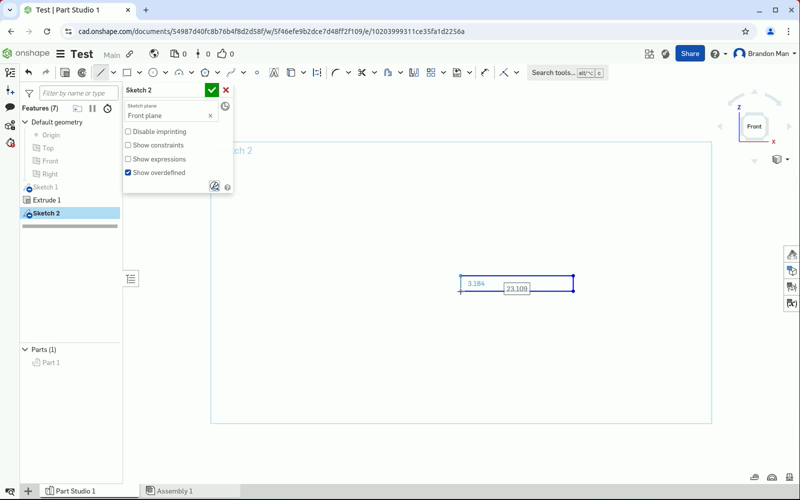
key_up(shift)
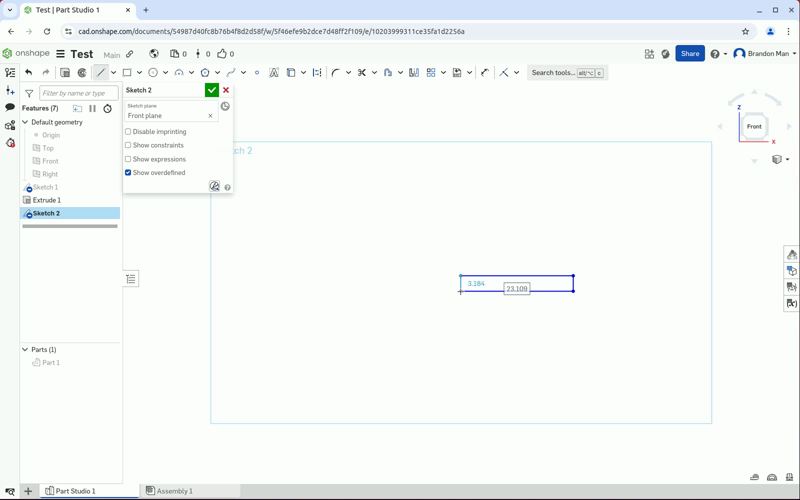
click(460, 291)
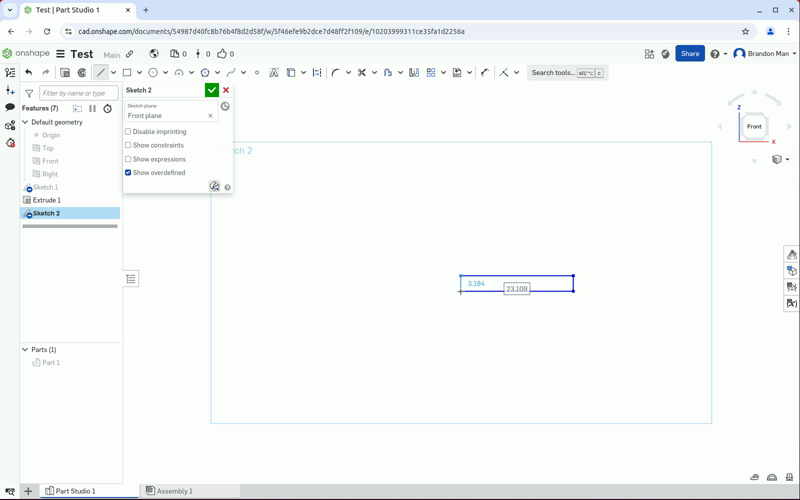
key(esc)
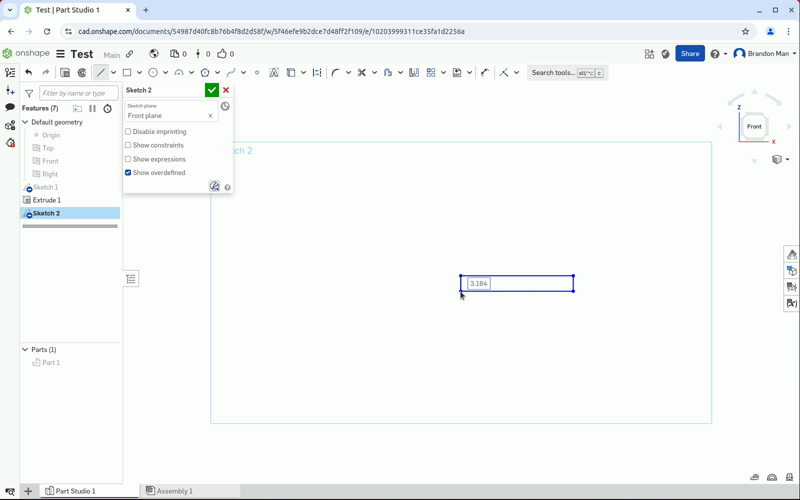
mouse_move(468, 282)
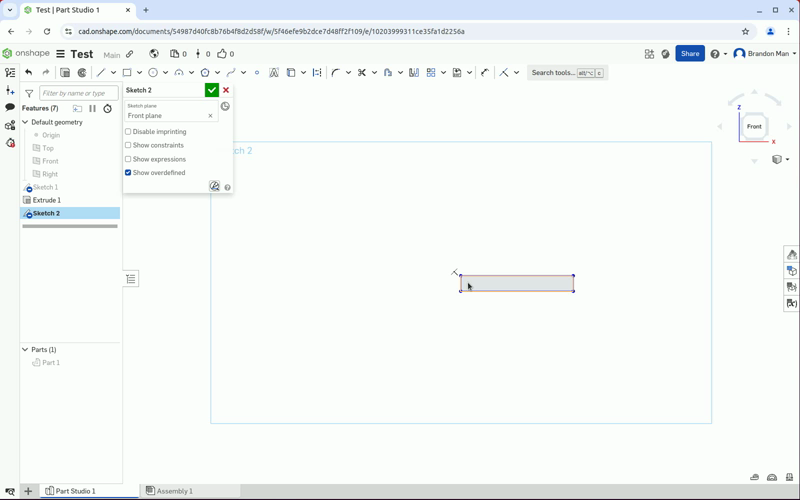
scroll(6)
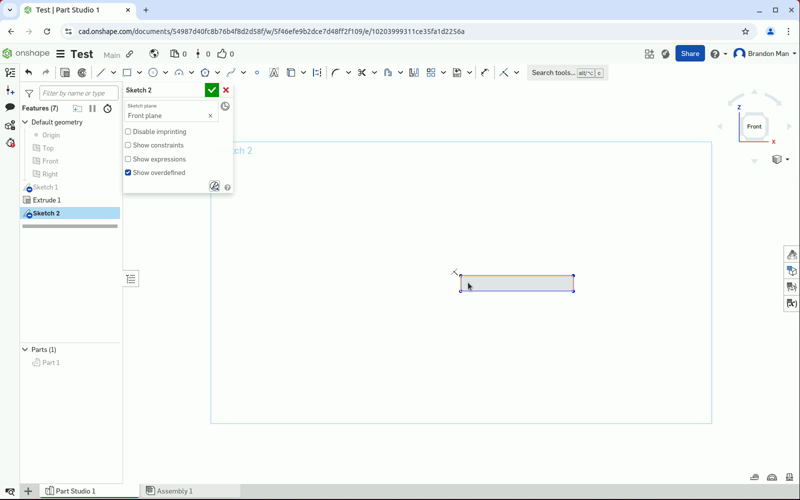
scroll(6)
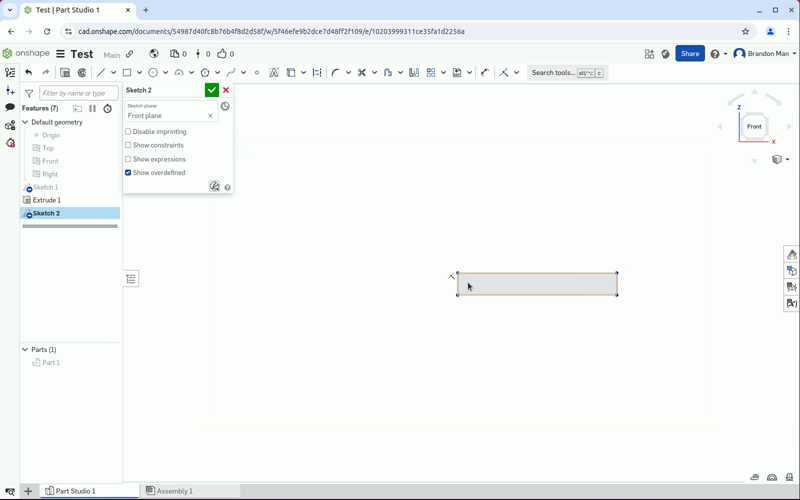
scroll(6)
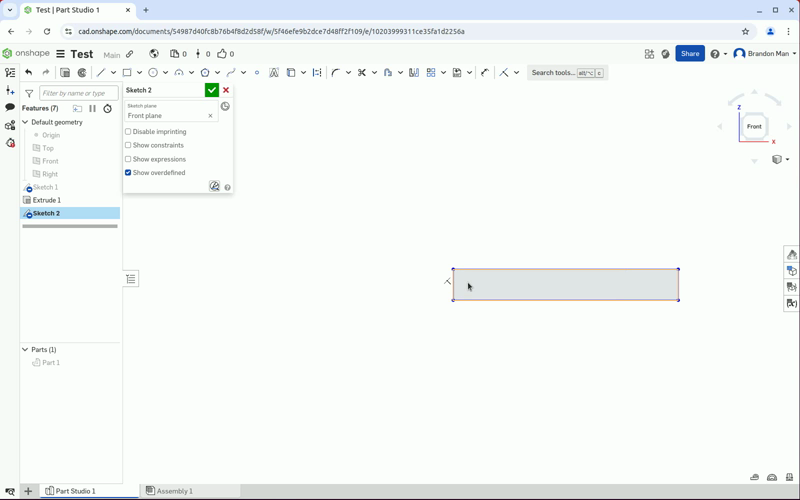
scroll(6)
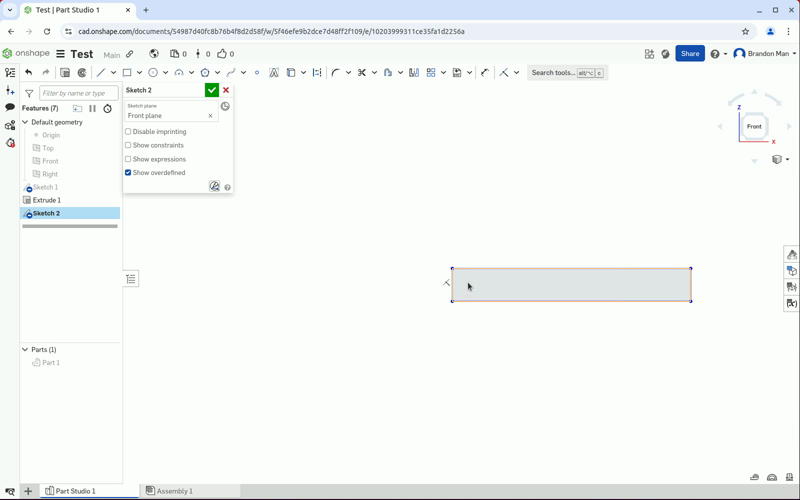
scroll(6)
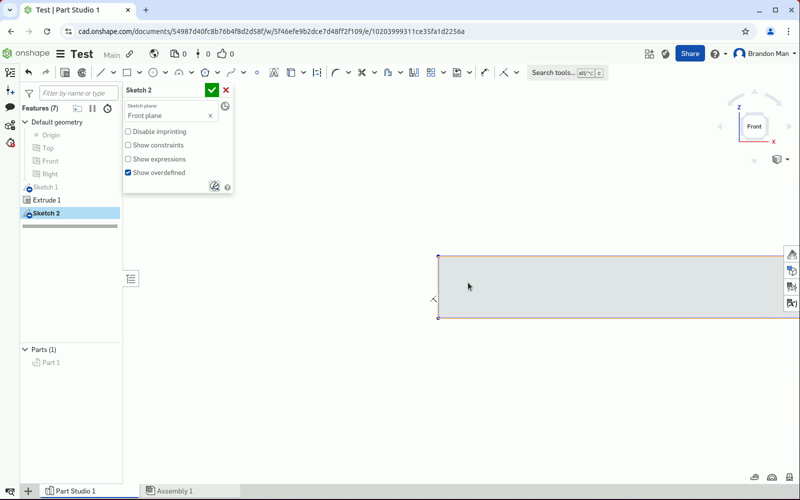
scroll(6)
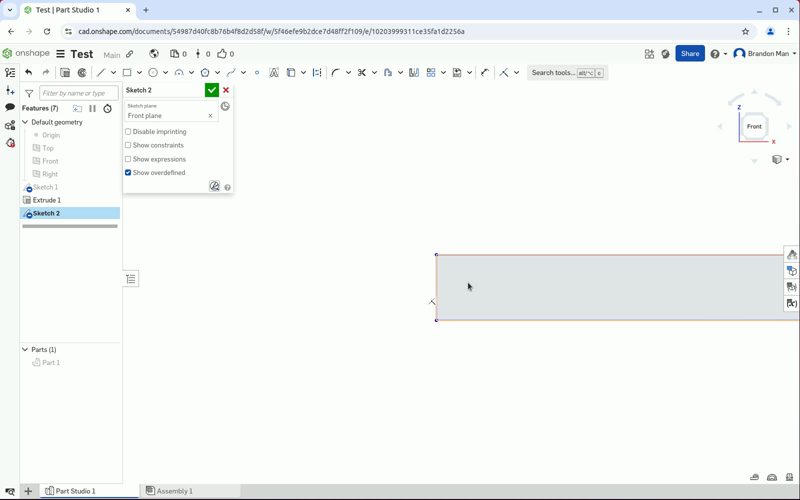
scroll(6)
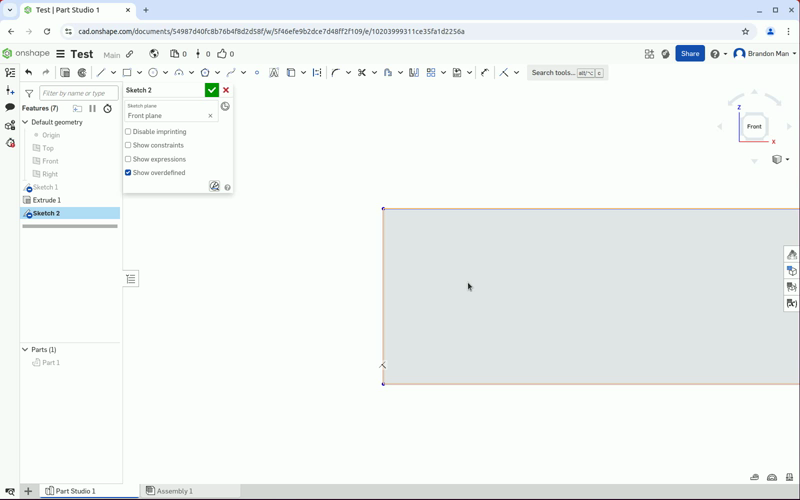
click(468, 282)
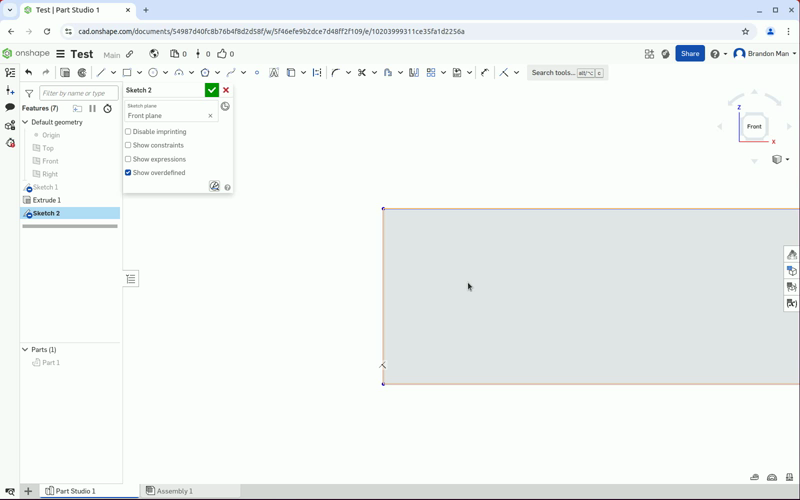
scroll(-6)
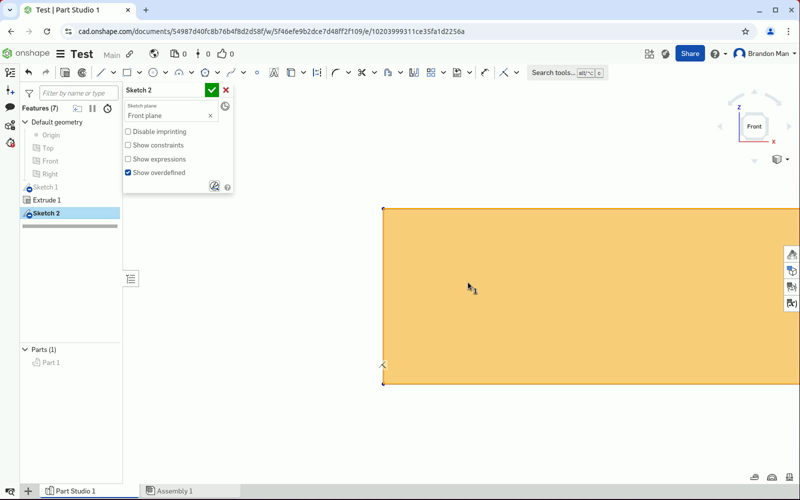
scroll(-6)
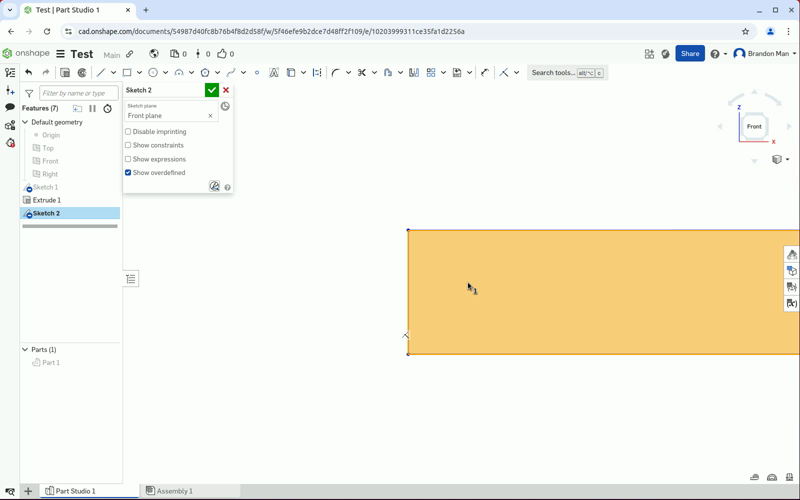
scroll(-6)
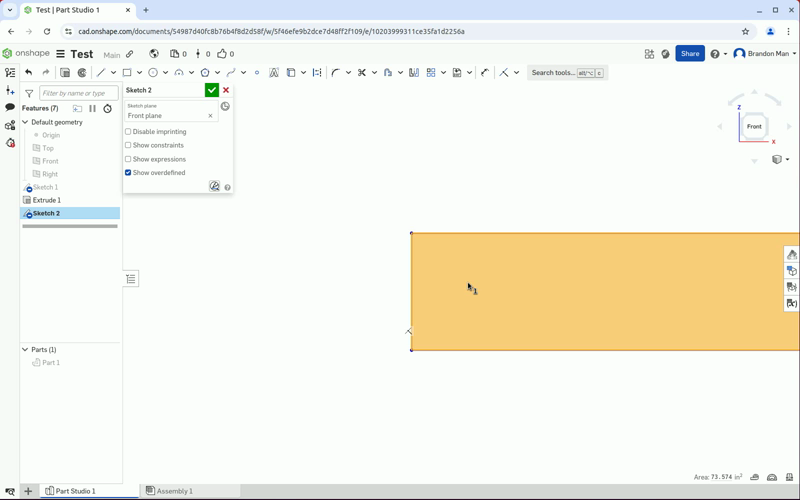
scroll(-6)
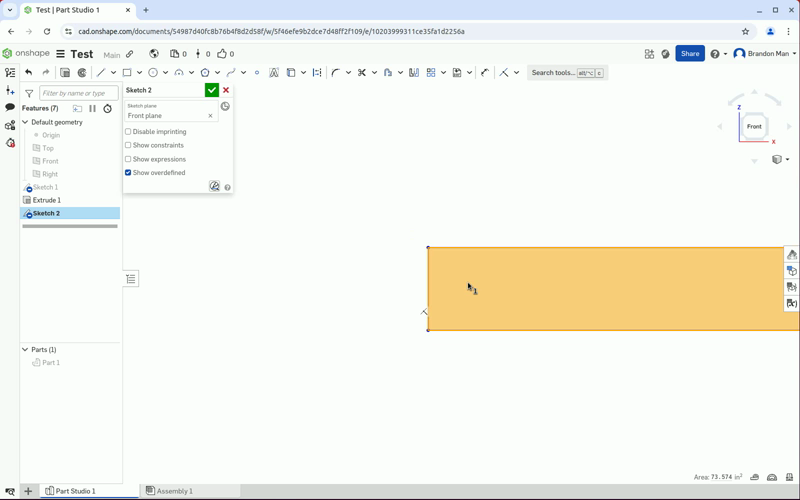
scroll(-6)
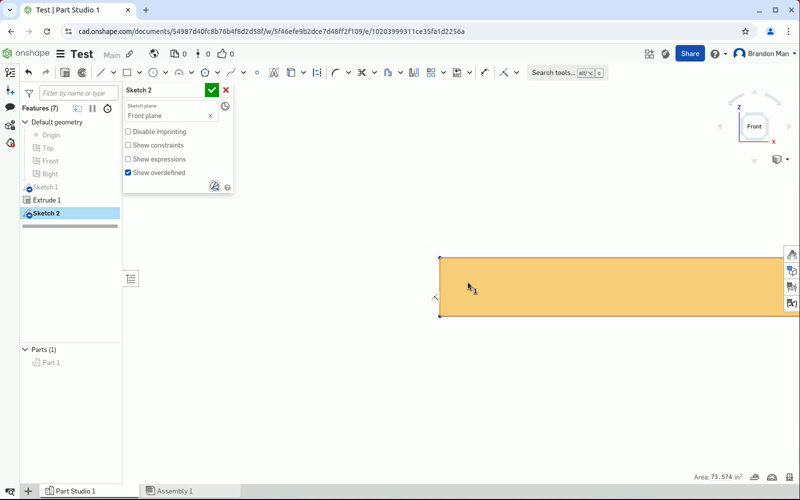
scroll(-6)
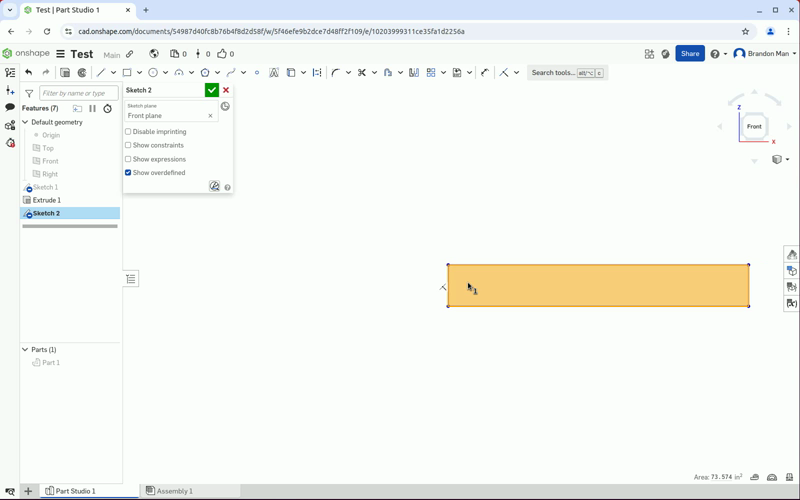
scroll(-6)
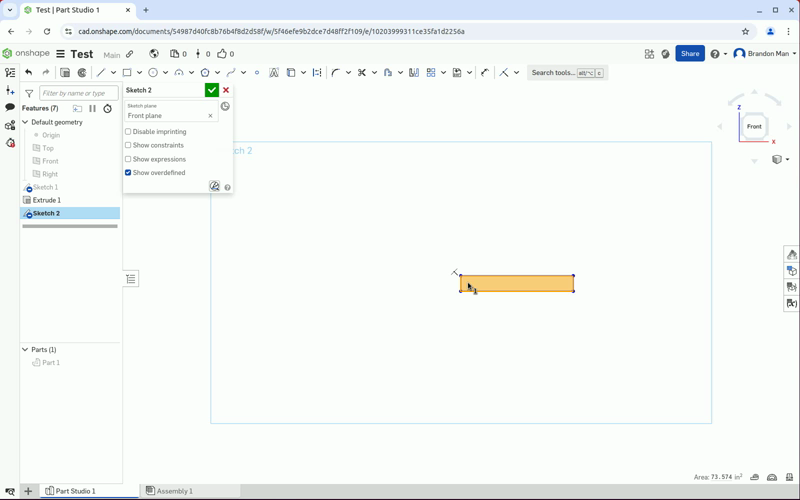
mouse_move(73, 352)
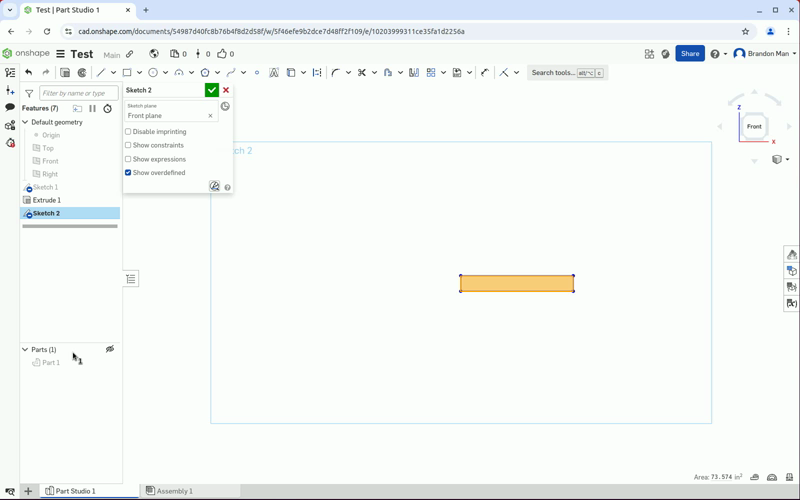
key(shift+y)
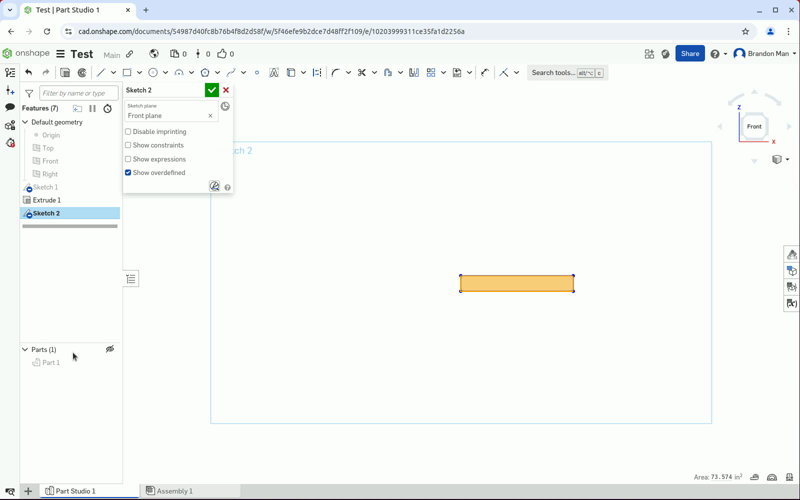
key(shift+e)
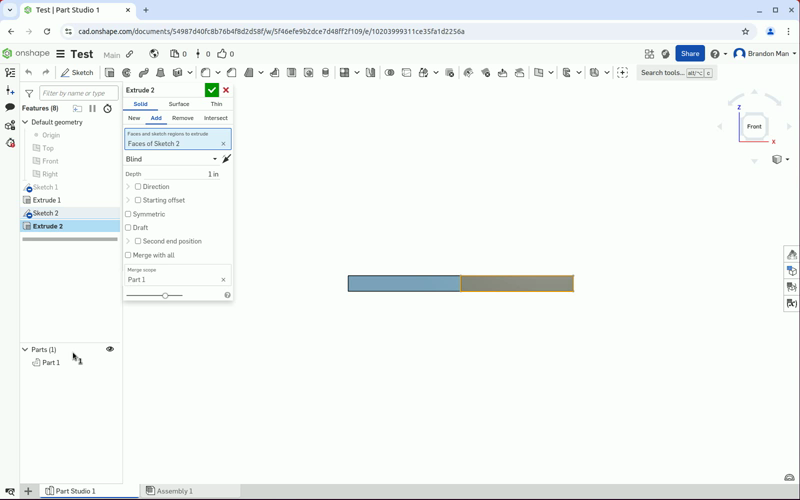
mouse_move(143, 106)
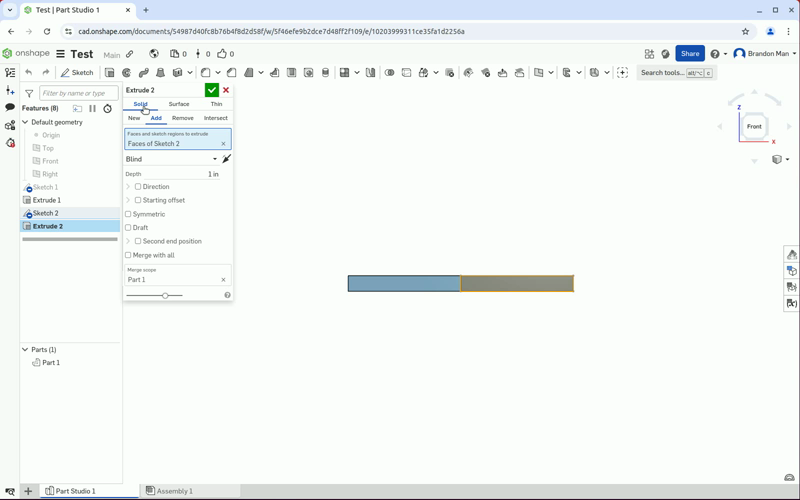
click(143, 106)
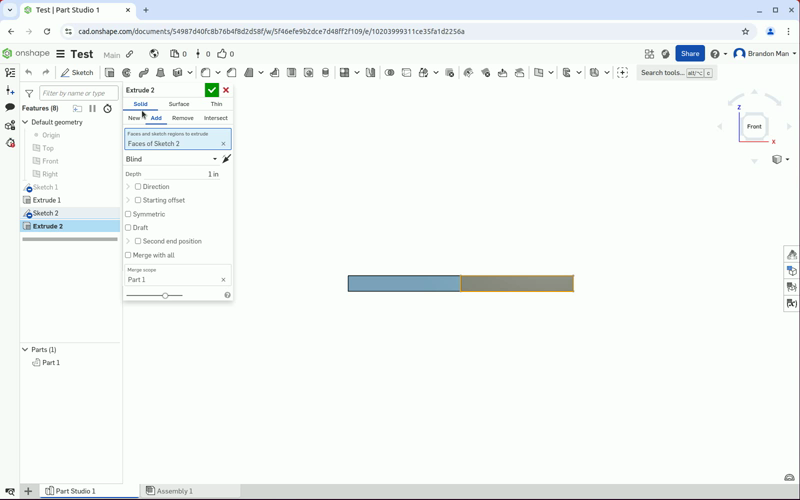
mouse_move(137, 120)
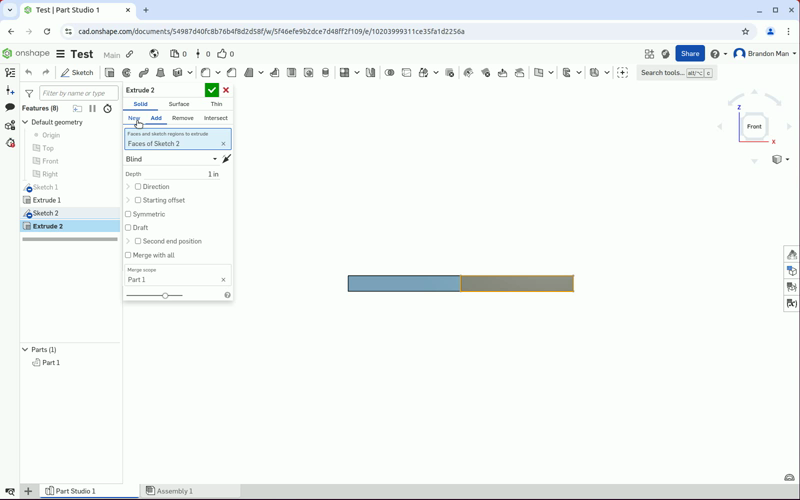
click(137, 120)
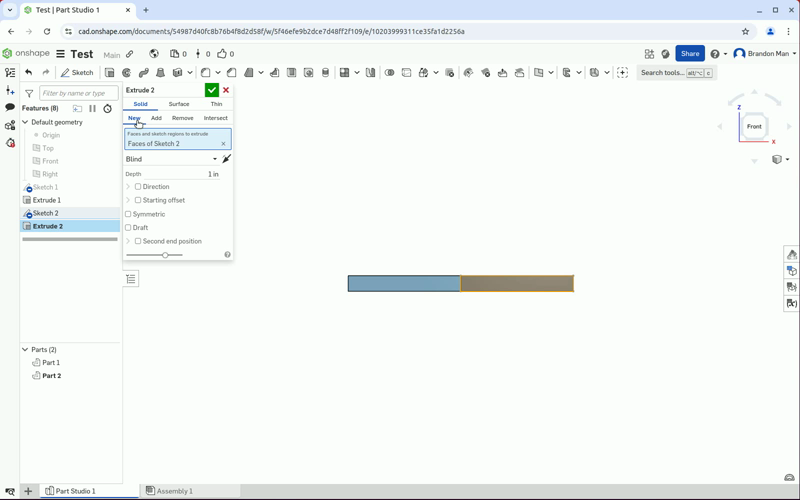
key(tab, 4)
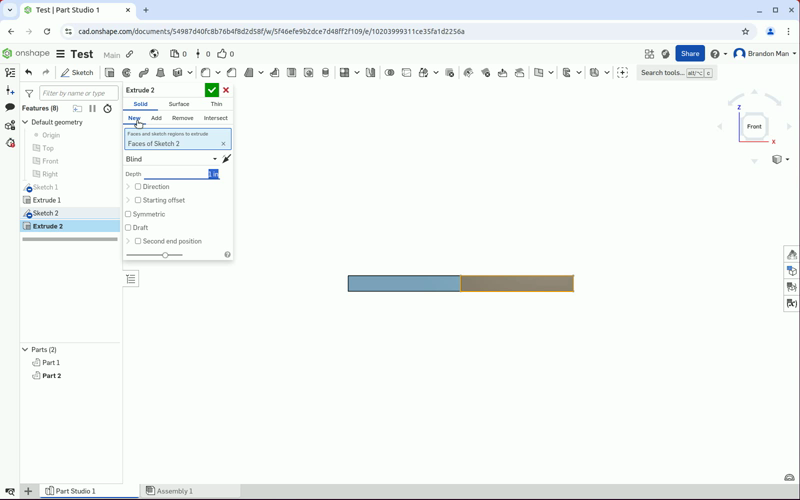
text(15.646)
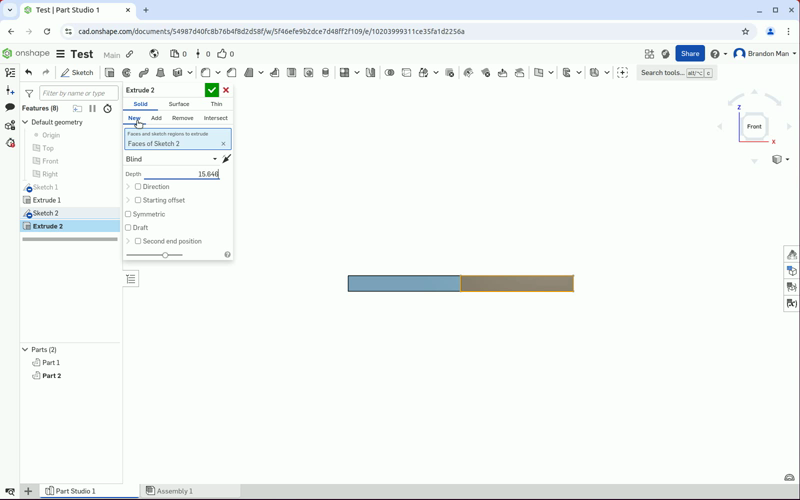
key(enter)
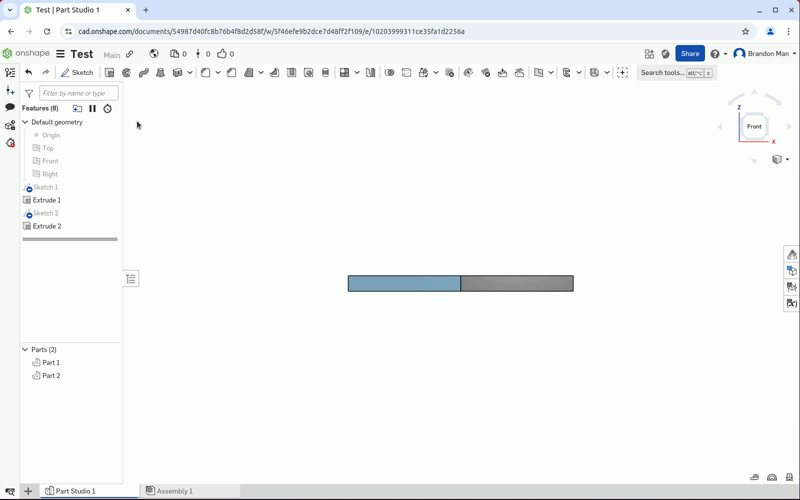
key(shift+h)
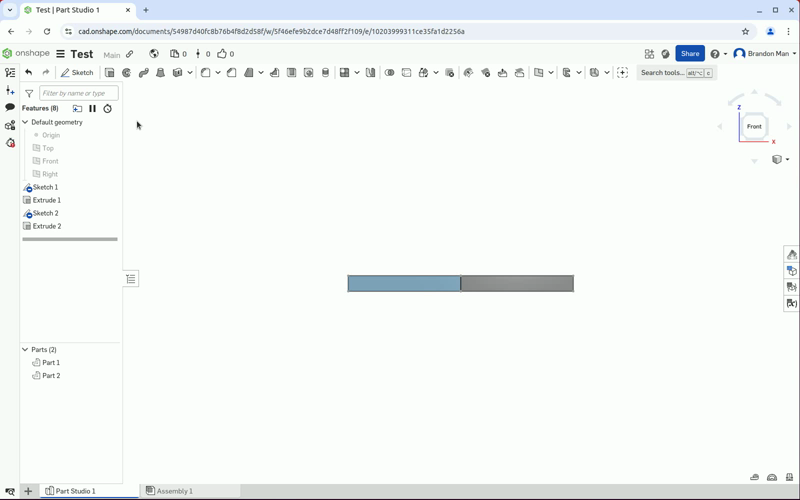
key(shift+h)
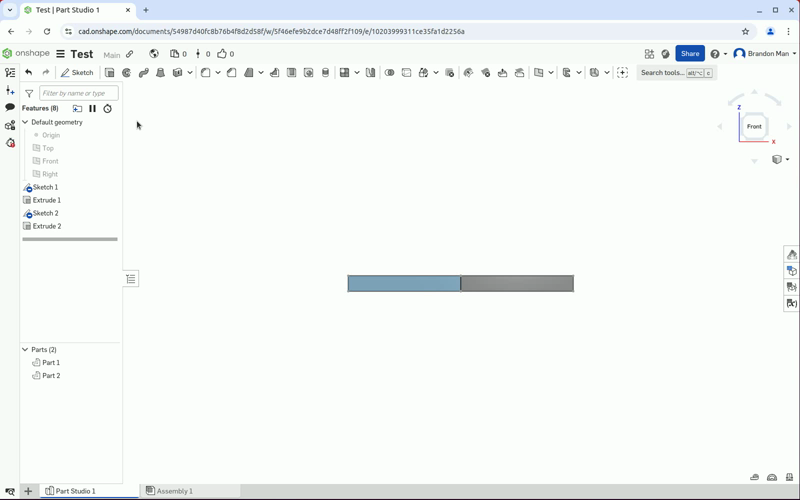
key(shift+7)
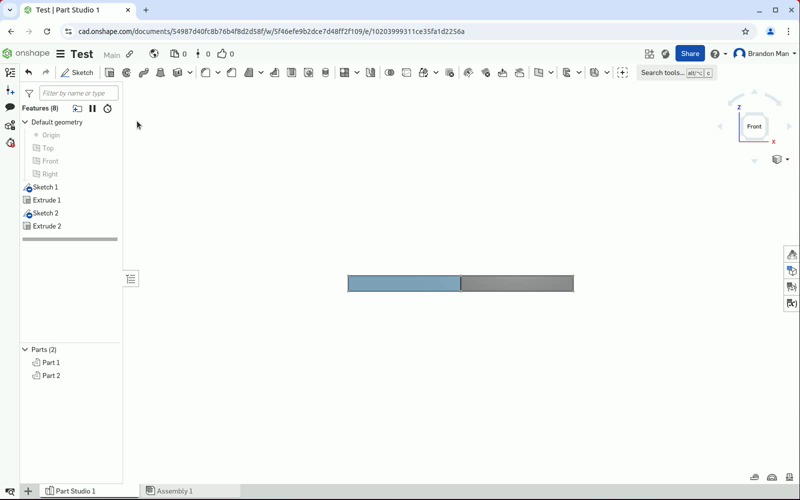
key(left, 2)
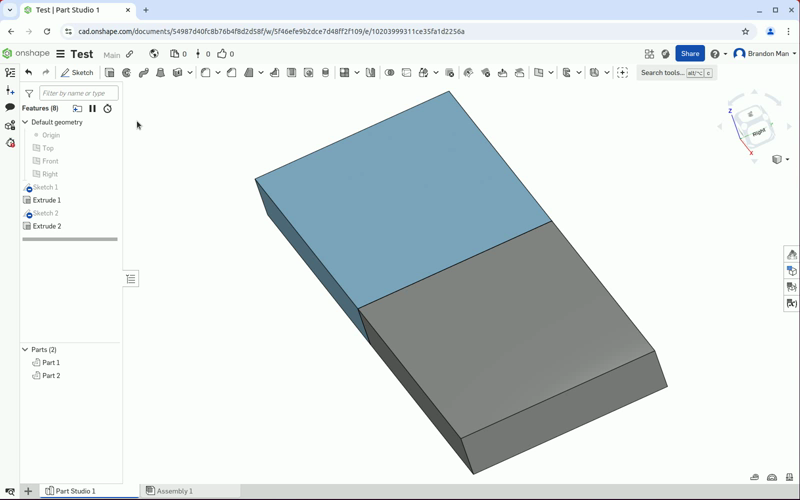
key(down, 2)
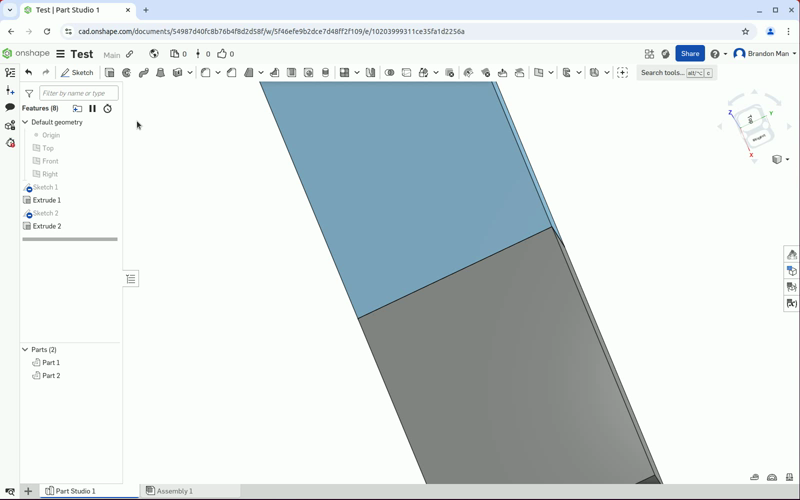
key(up, 2)
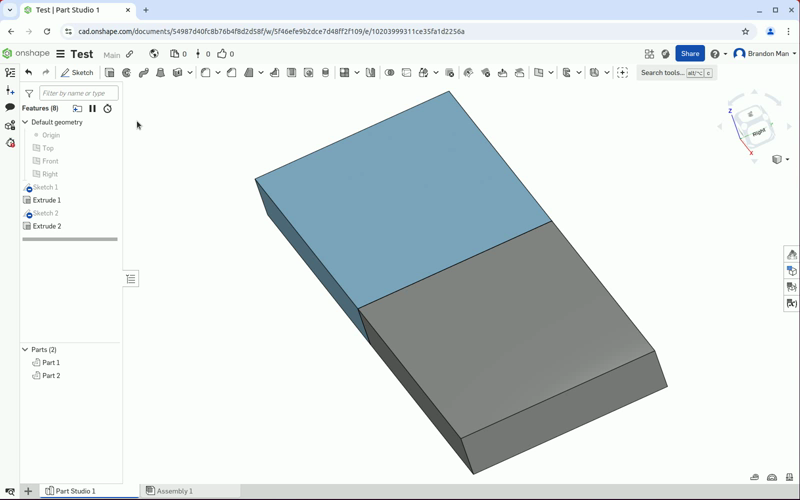
key(right, 2)
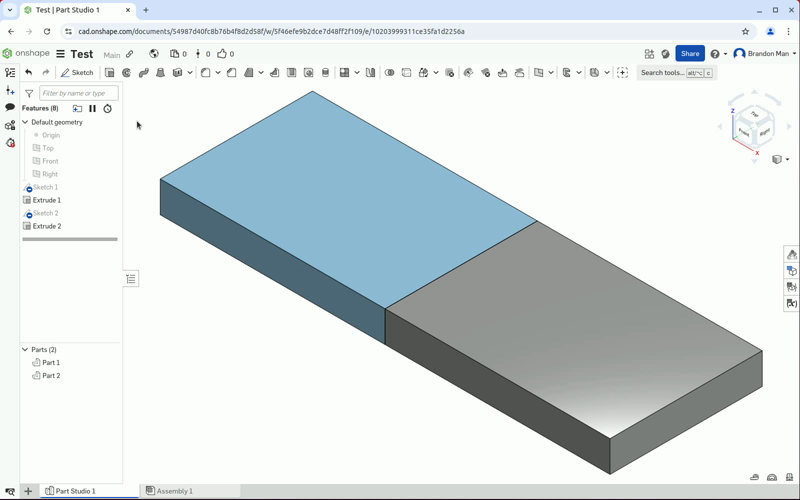
mouse_move(73, 189)
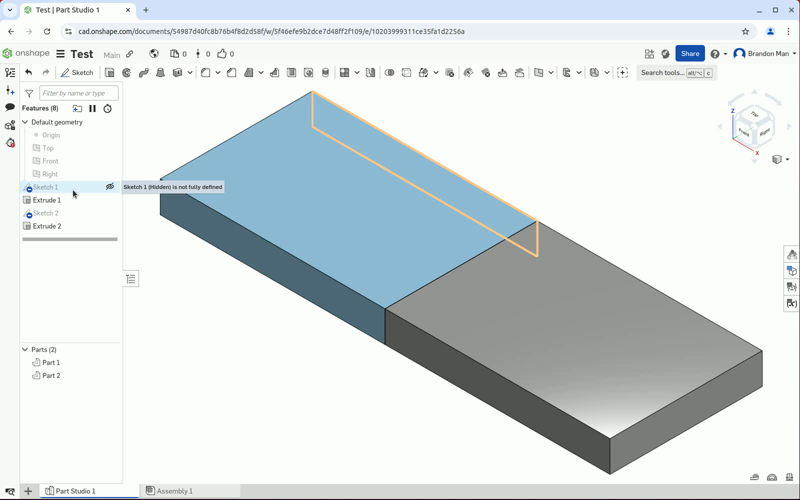
click(73, 189)